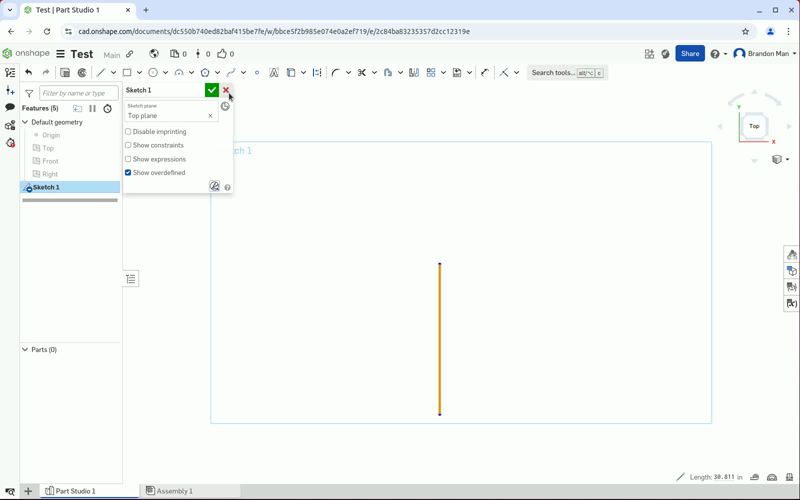
key(shift+h)
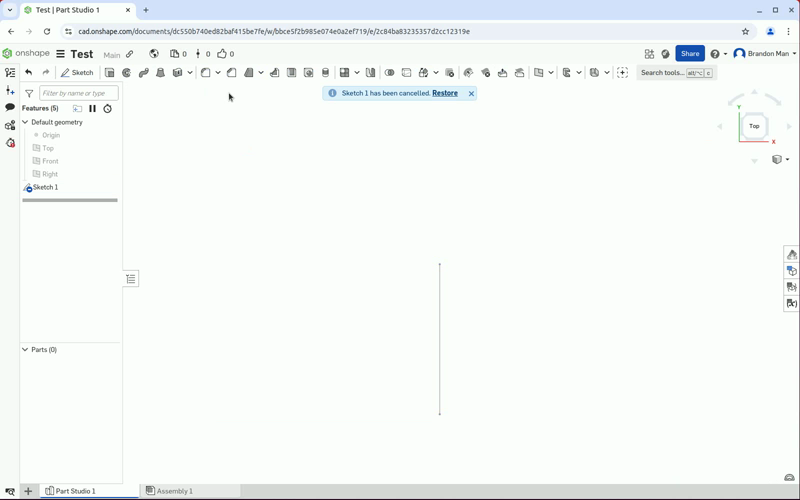
key(shift+s)
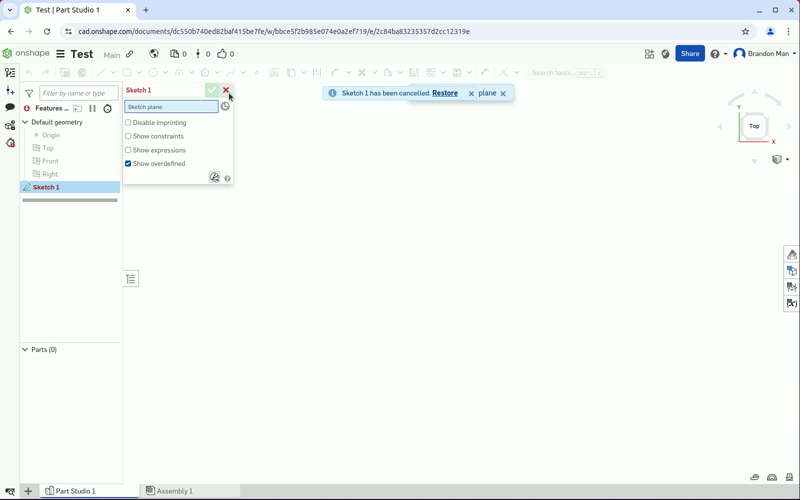
mouse_move(73, 150)
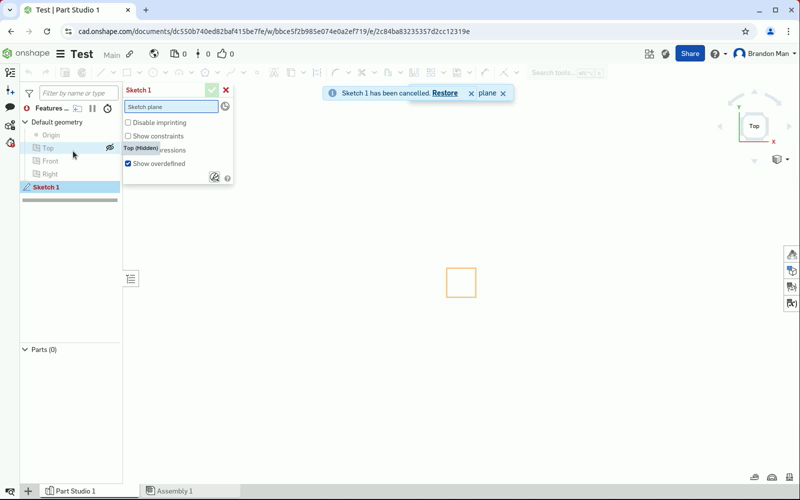
click(73, 150)
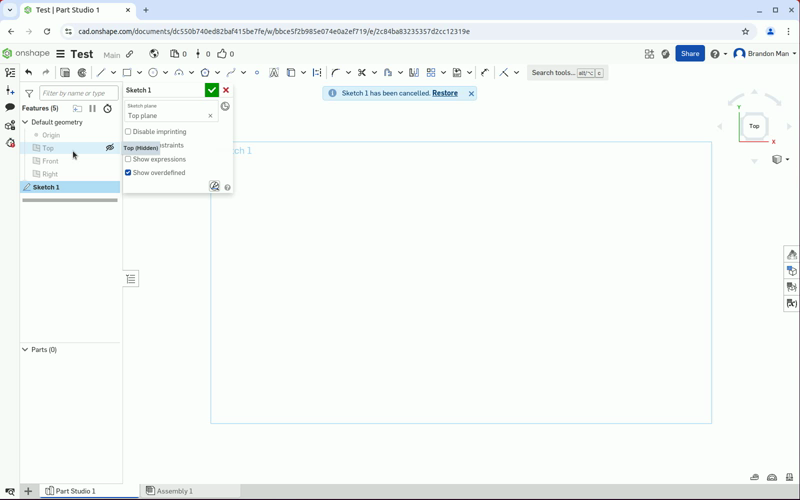
mouse_move(73, 352)
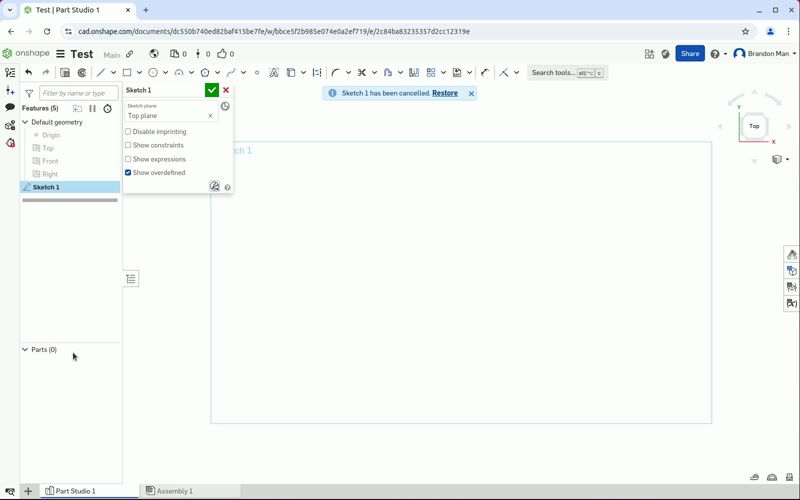
key(y)
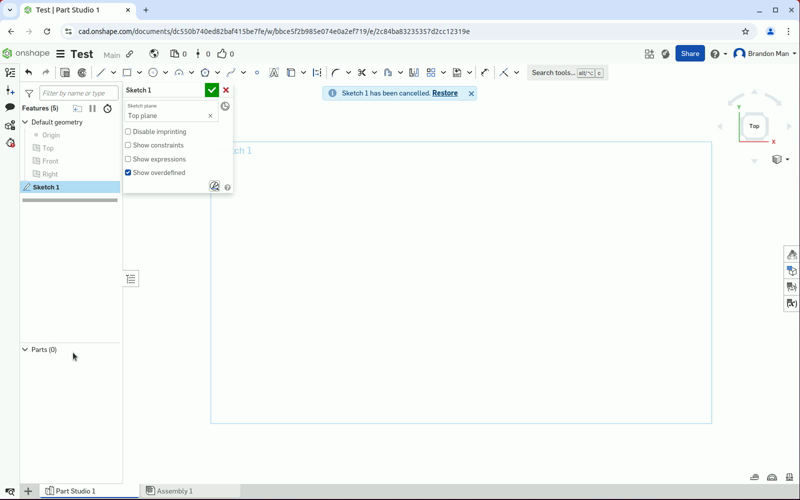
key(c)
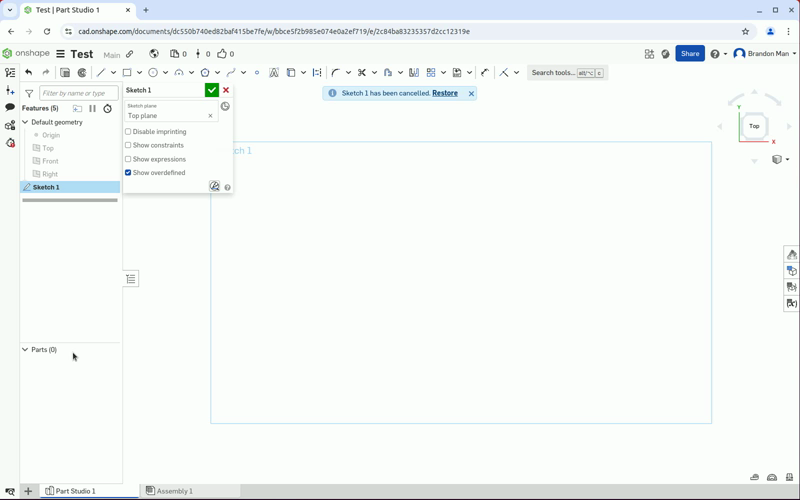
key_down(shift)
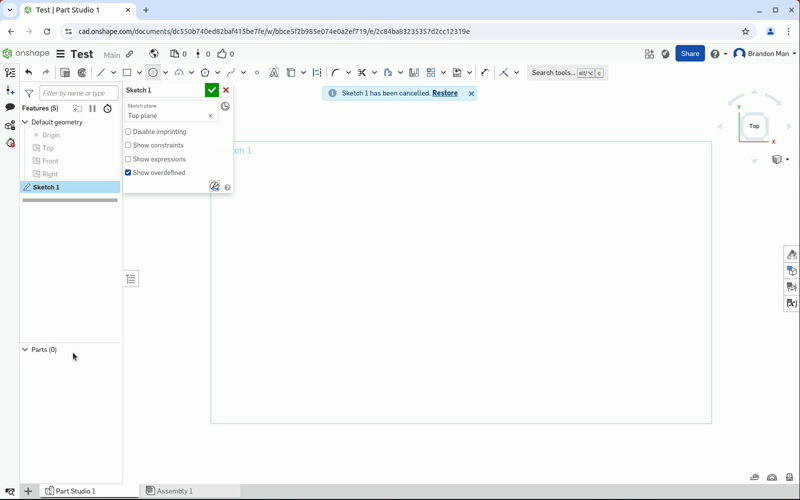
mouse_move(392, 282)
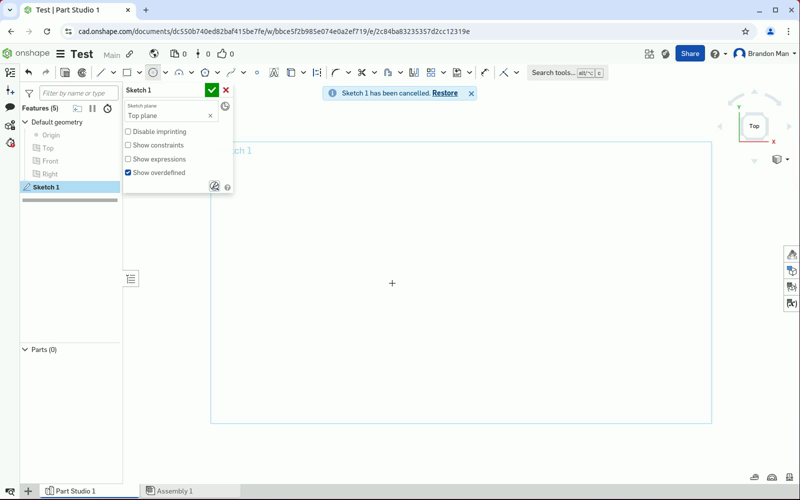
click(392, 282)
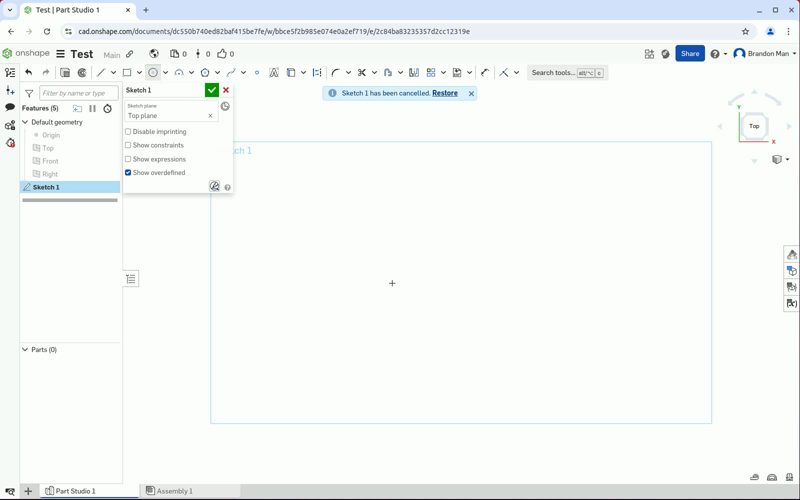
key_up(shift)
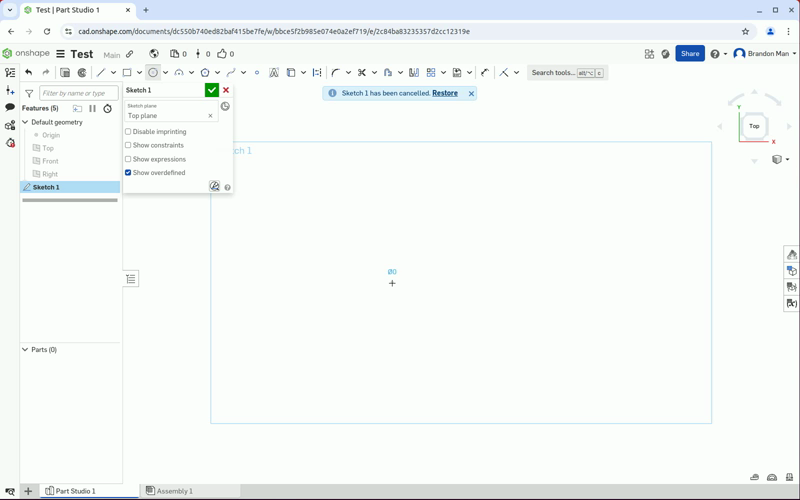
mouse_move(435, 282)
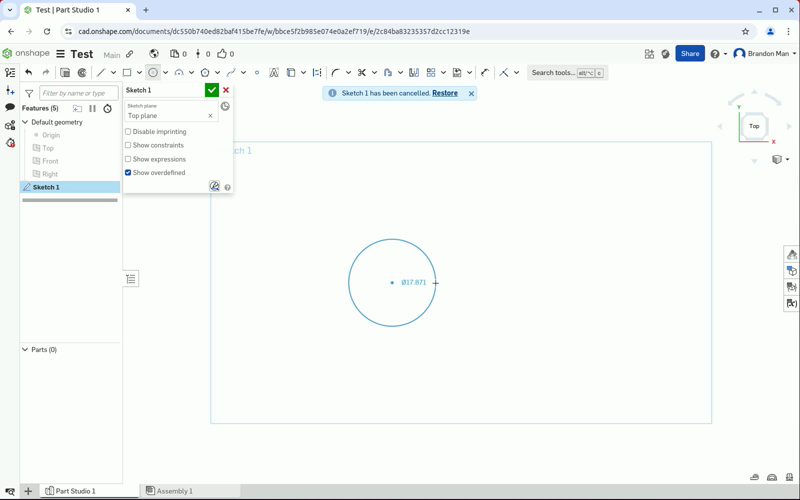
click(435, 282)
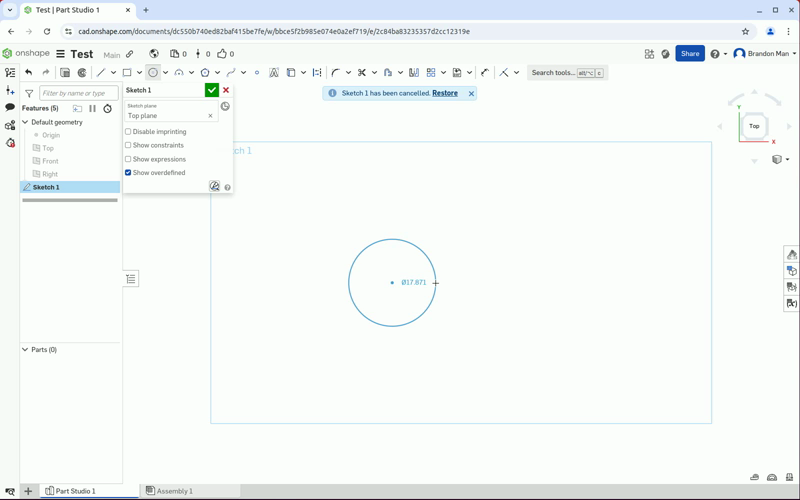
key(esc)
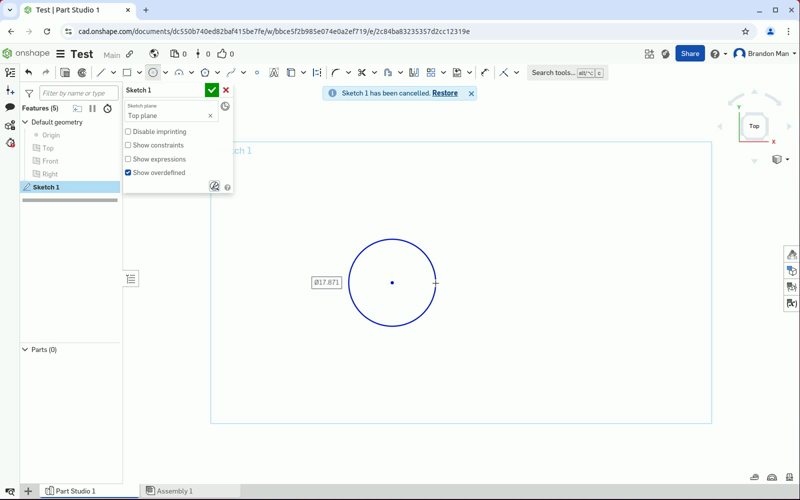
key(c)
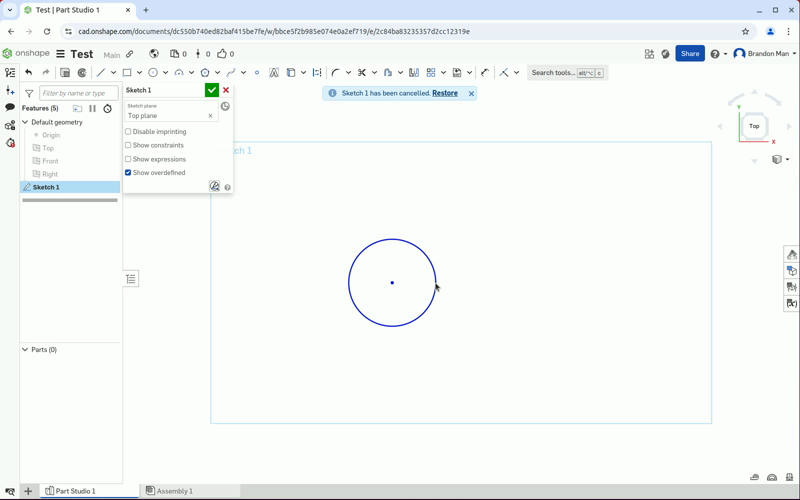
key_down(shift)
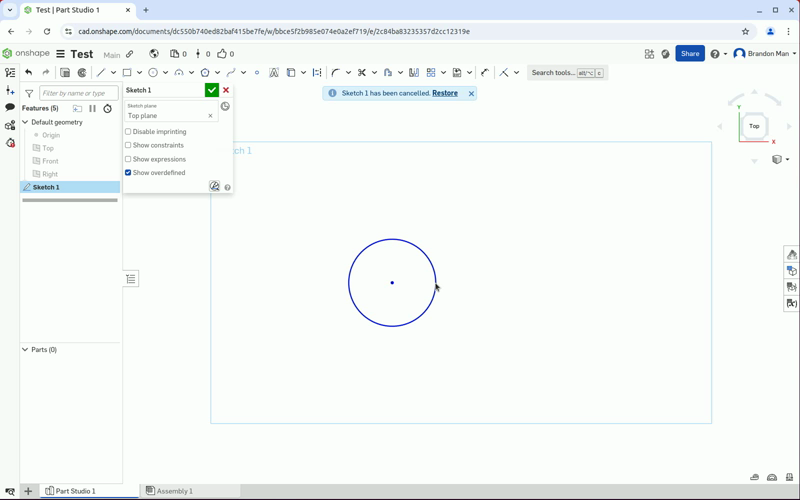
mouse_move(392, 282)
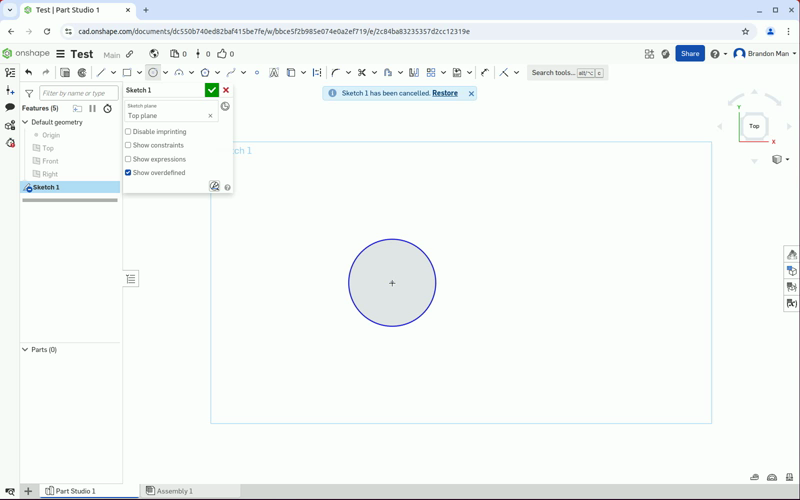
click(392, 282)
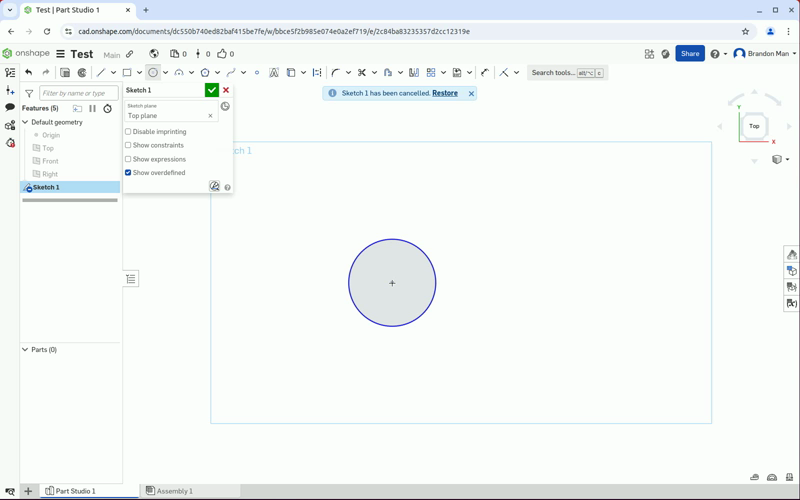
key_up(shift)
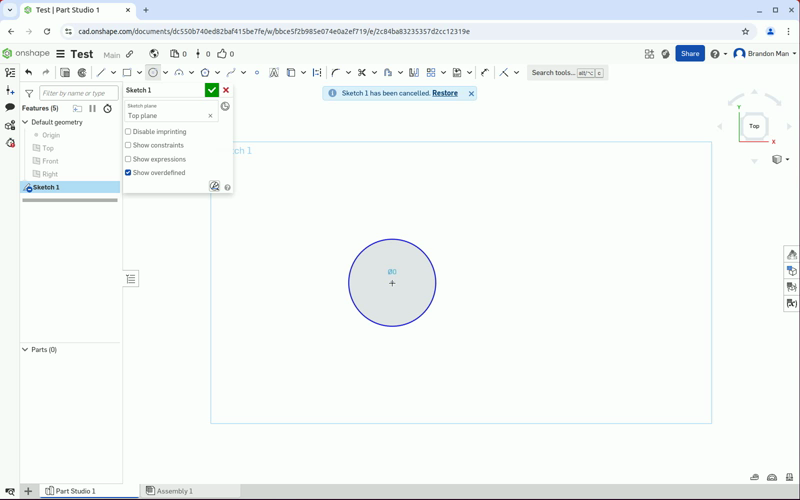
mouse_move(415, 282)
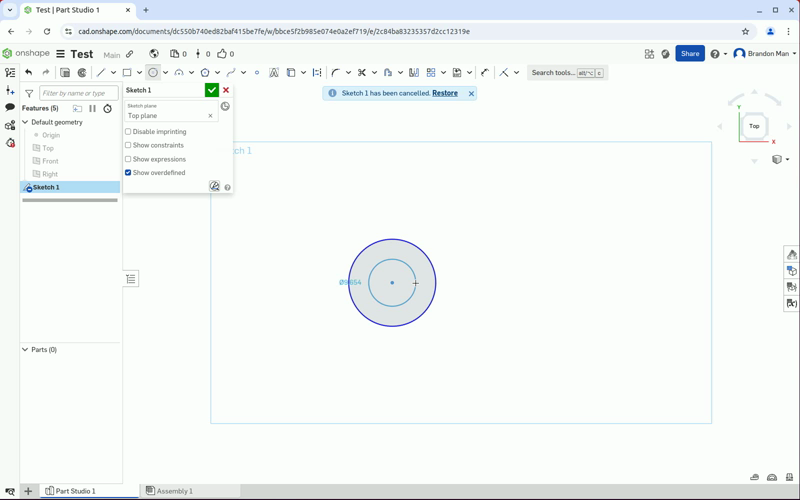
click(415, 282)
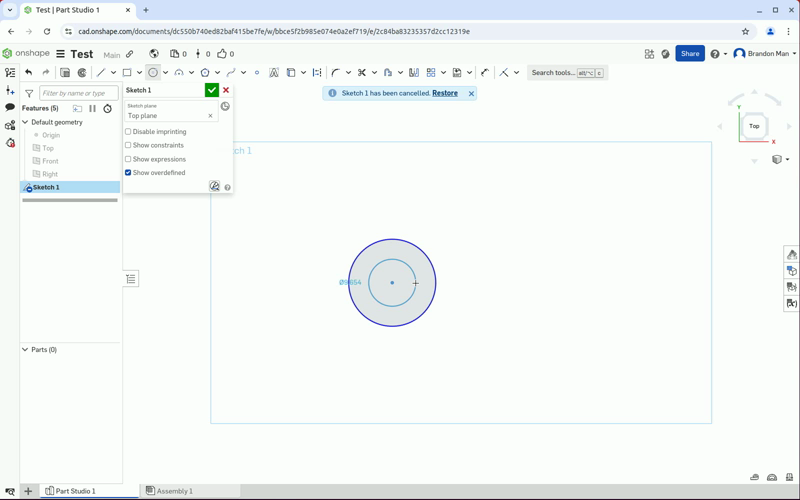
key(esc)
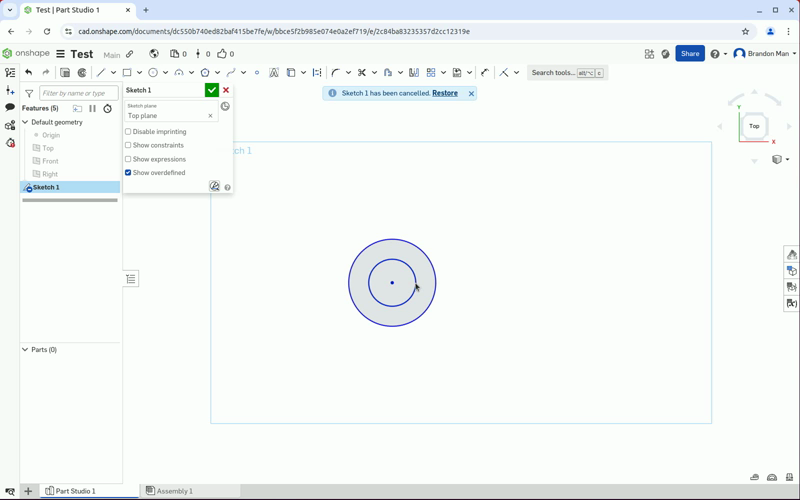
mouse_move(388, 314)
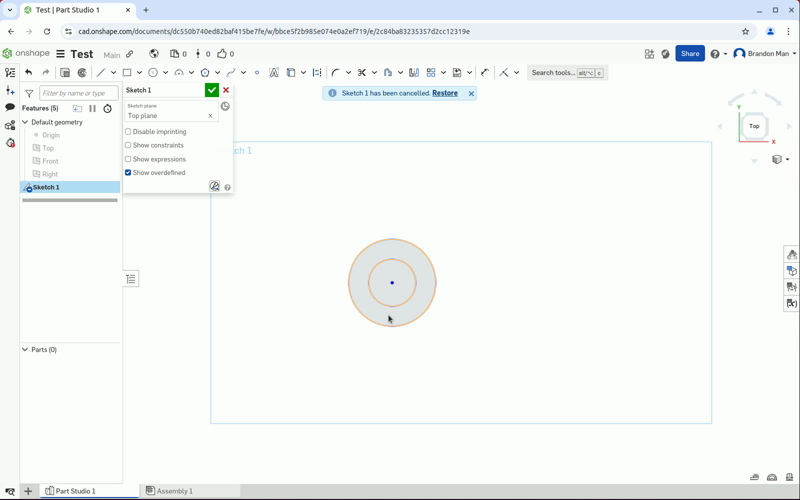
click(388, 314)
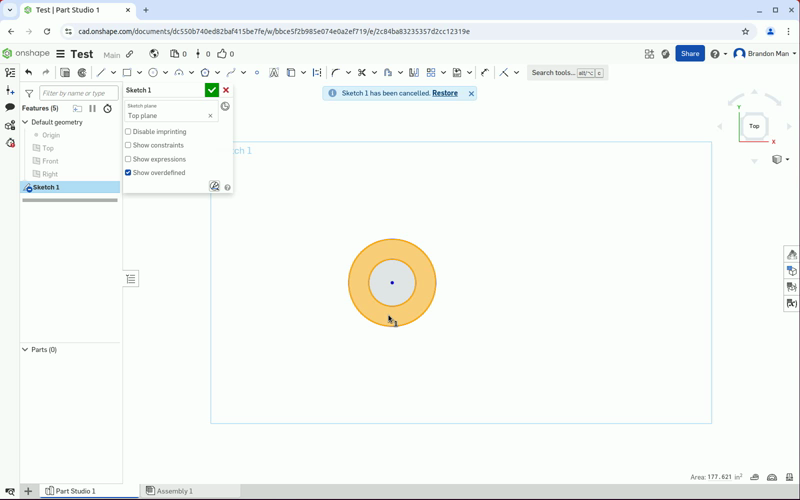
mouse_move(73, 352)
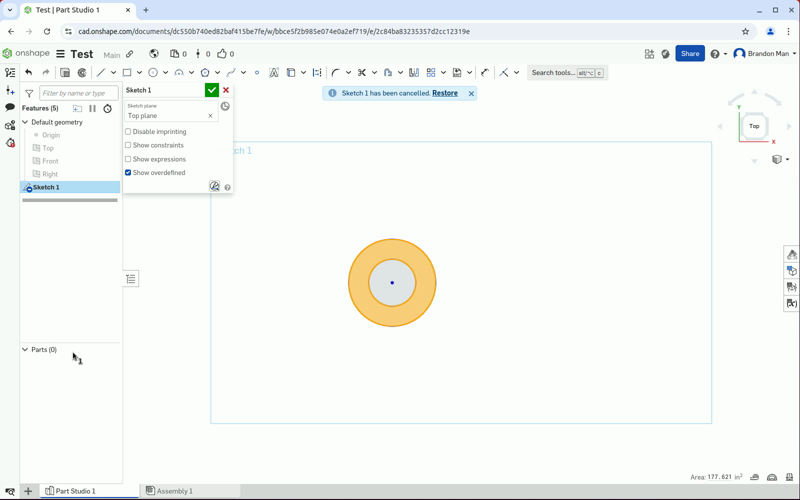
key(shift+y)
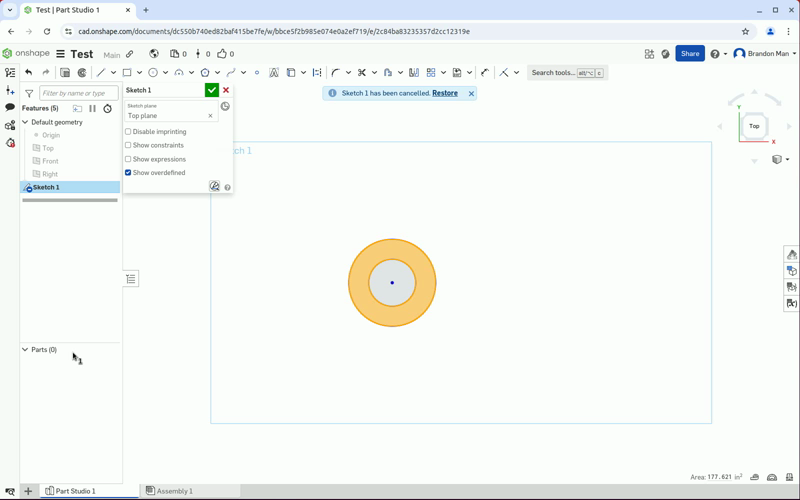
key(shift+e)
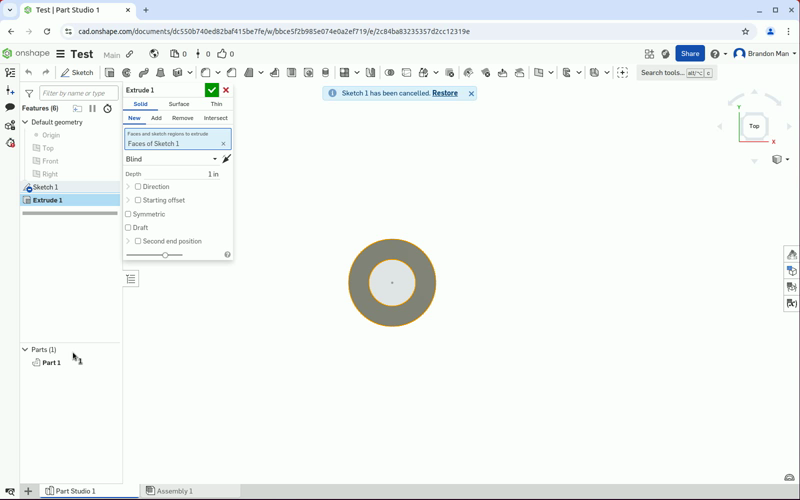
mouse_move(143, 106)
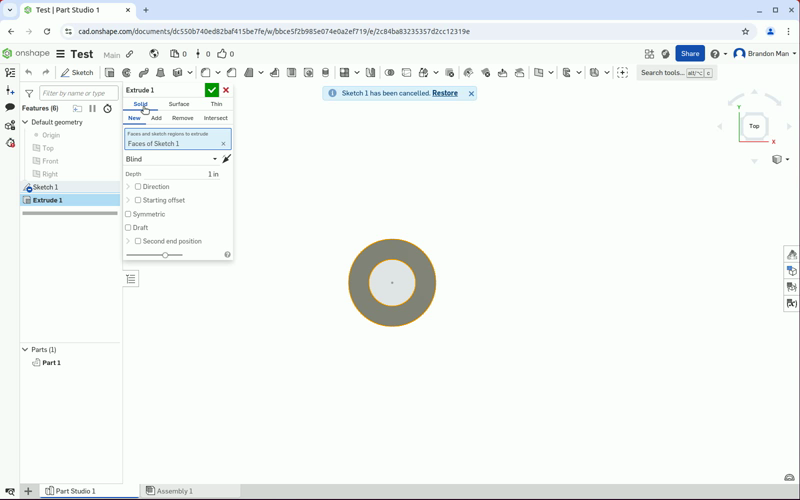
click(143, 106)
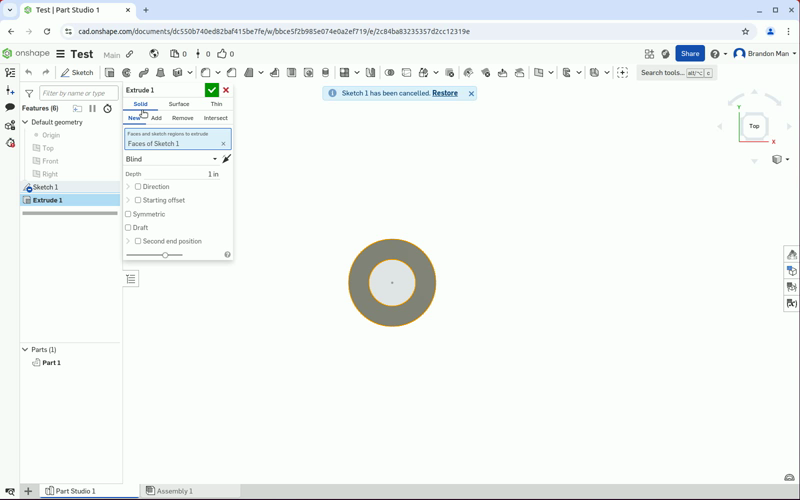
mouse_move(137, 120)
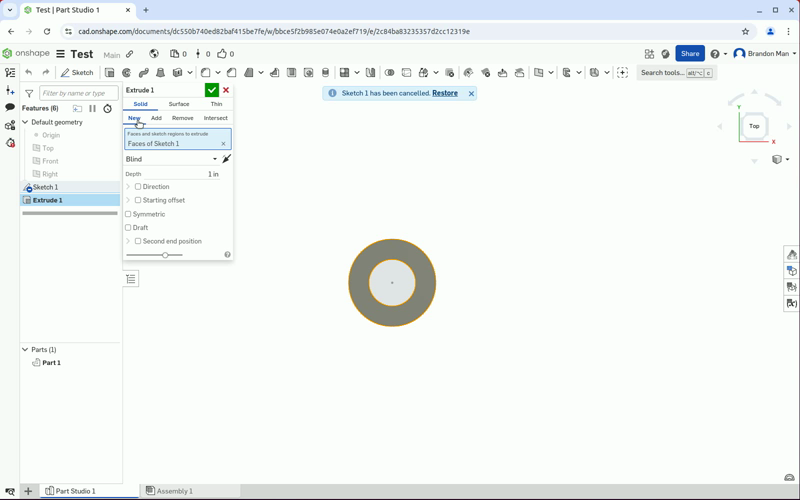
click(137, 120)
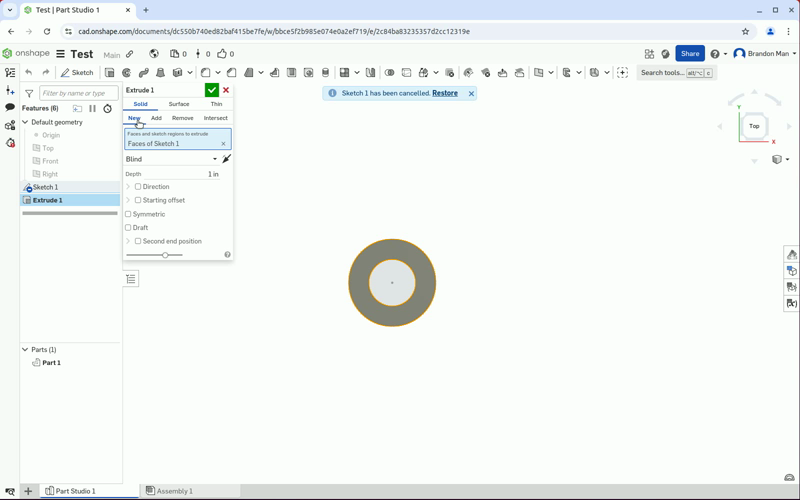
key(tab, 4)
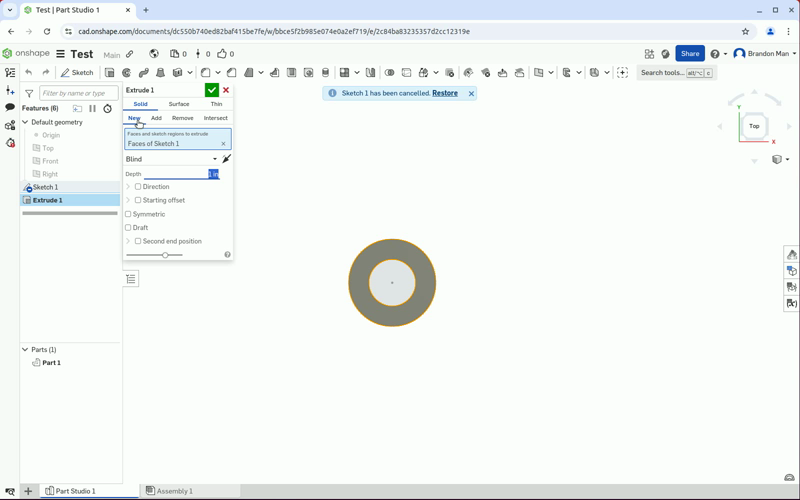
text(7.703)
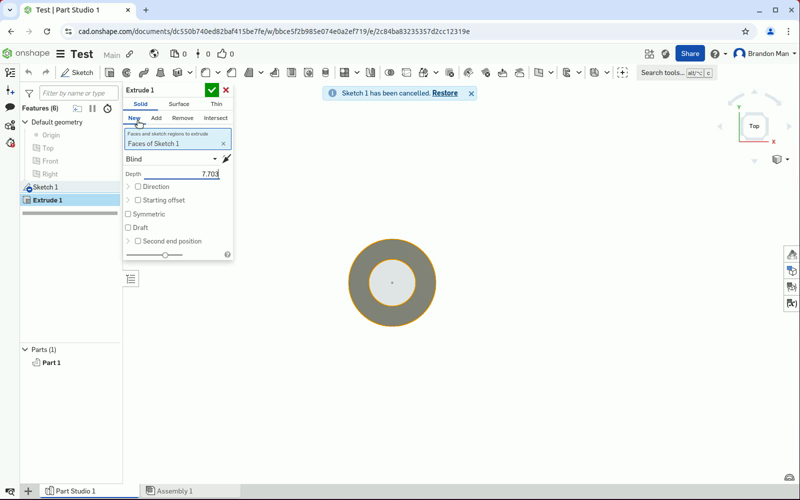
key(enter)
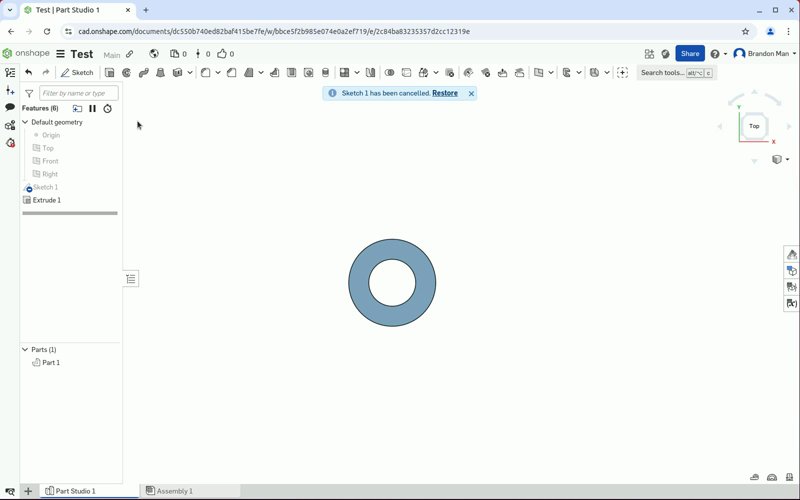
key(shift+h)
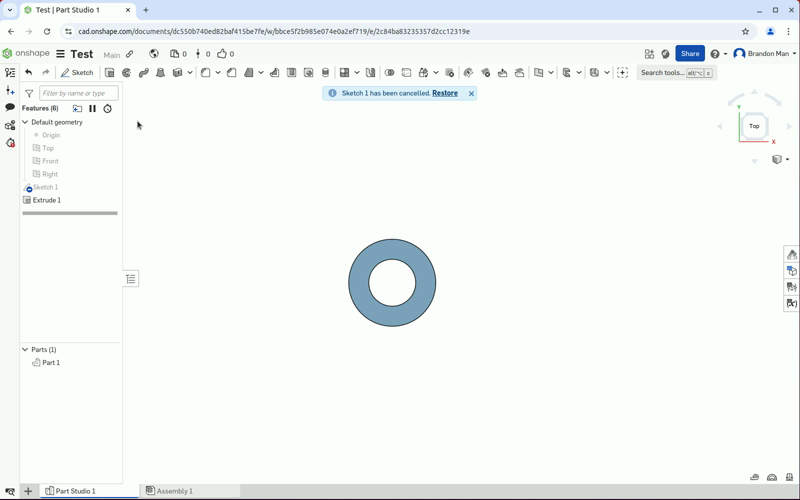
key(shift+h)
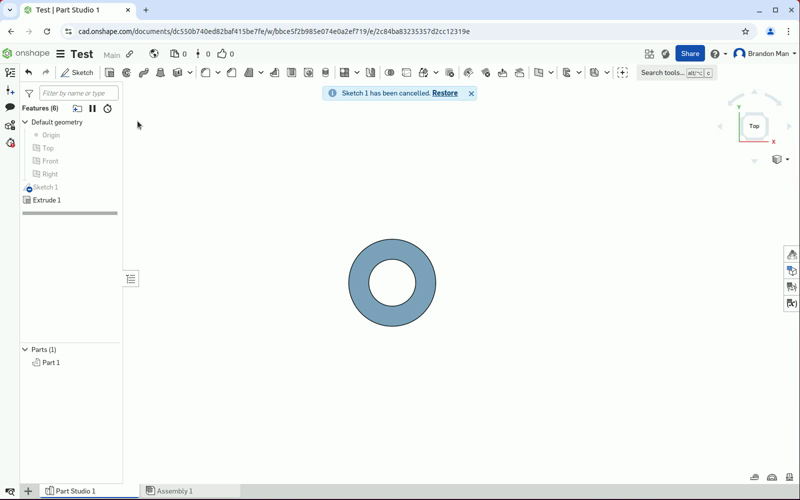
mouse_move(73, 189)
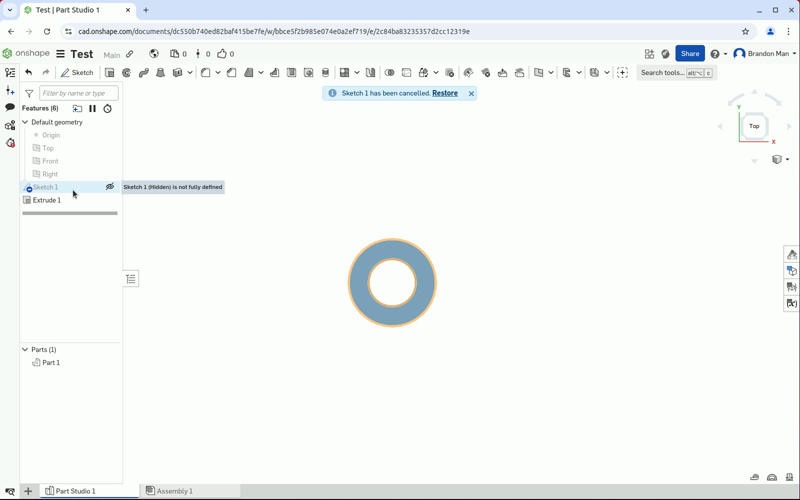
click(73, 189)
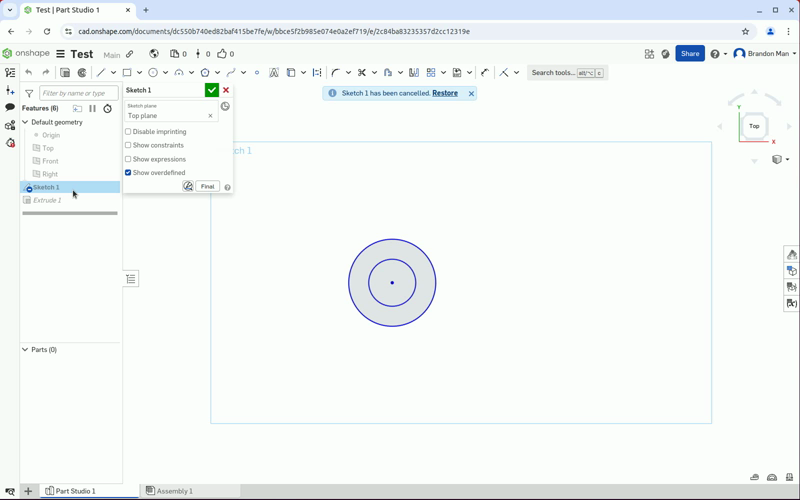
mouse_move(229, 92)
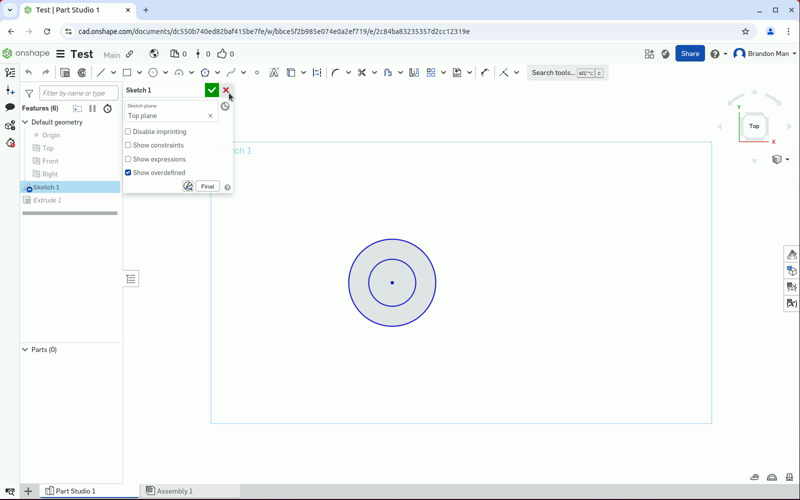
click(229, 92)
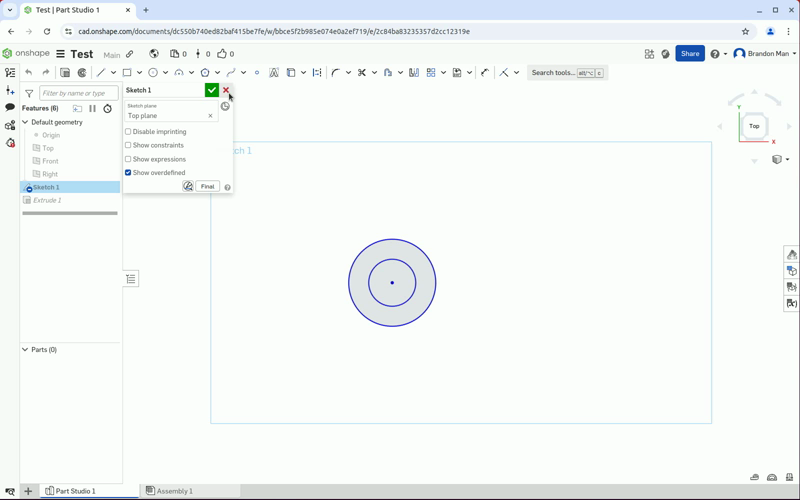
key(shift+s)
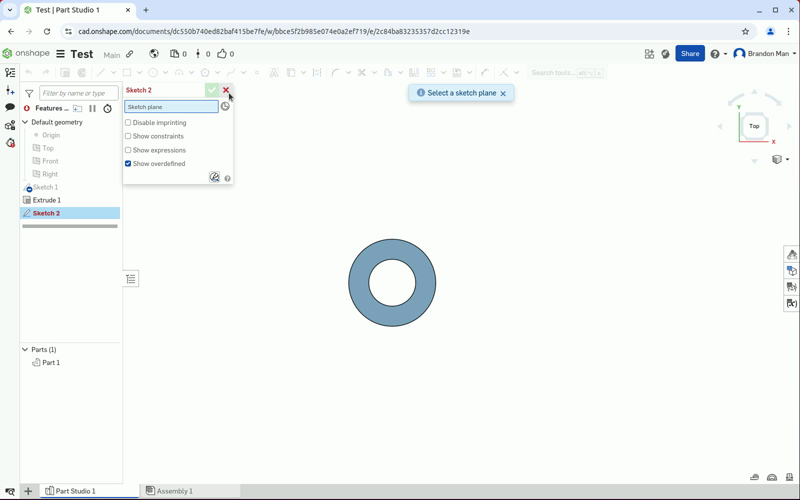
mouse_move(73, 150)
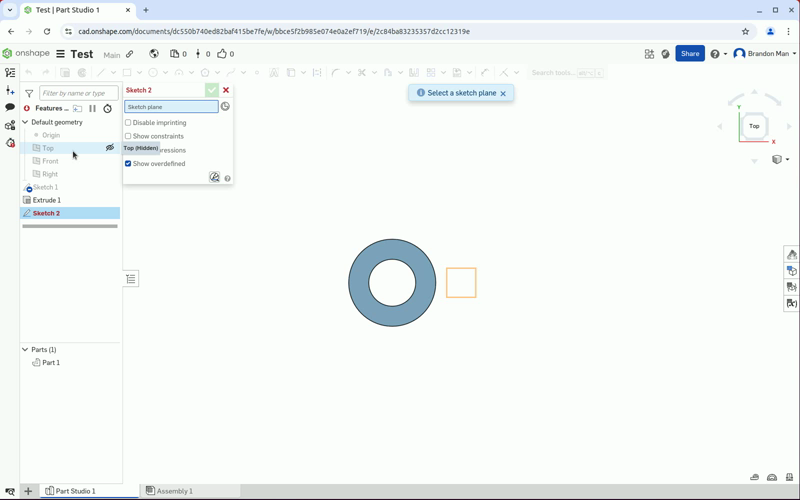
click(73, 150)
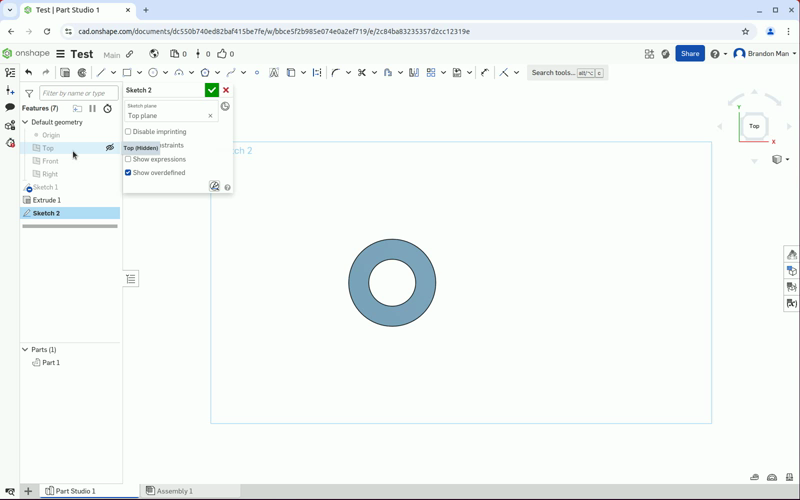
mouse_move(73, 352)
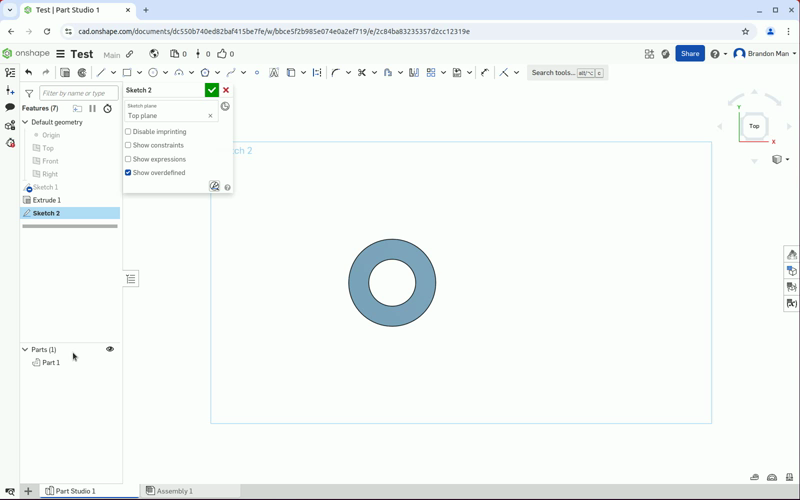
key(y)
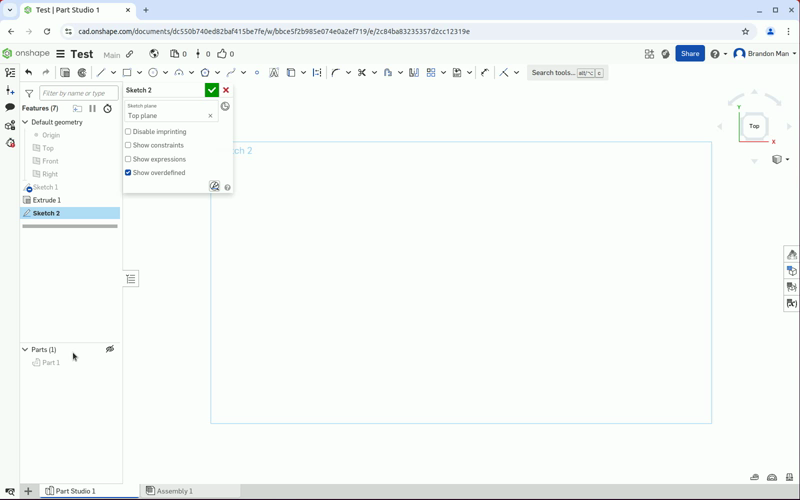
key(l)
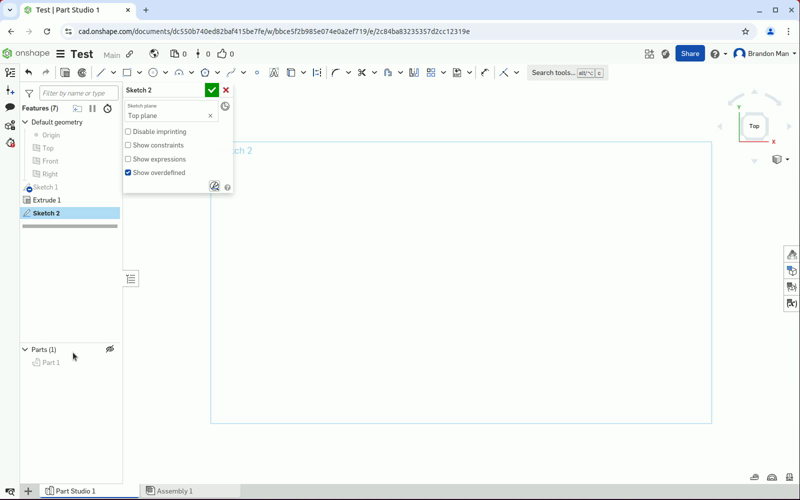
key_down(shift)
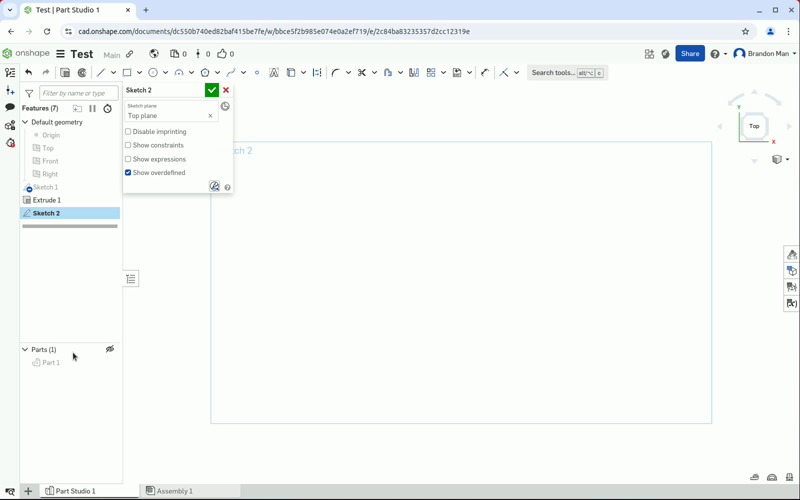
mouse_move(391, 326)
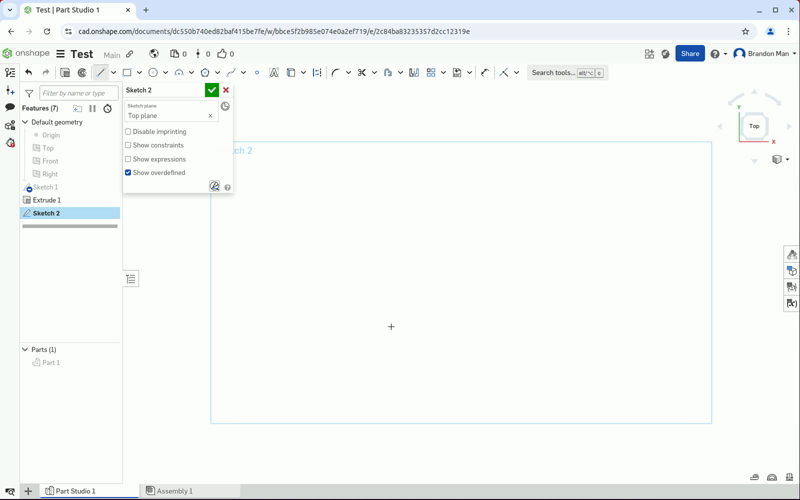
click(391, 326)
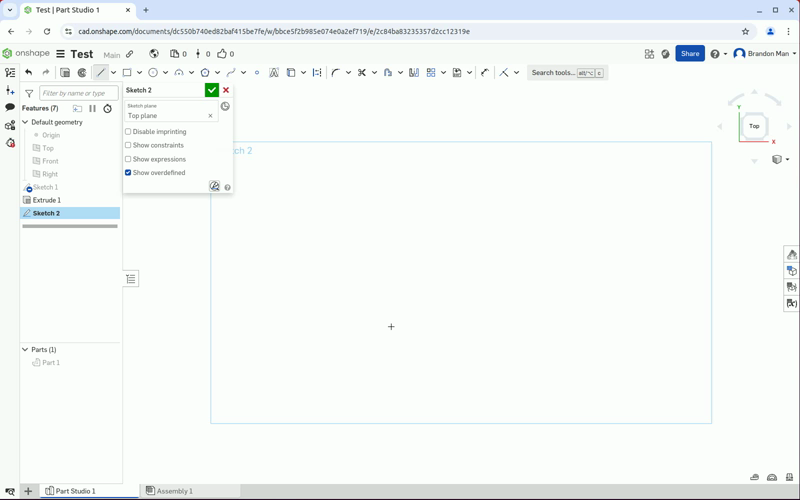
key_up(shift)
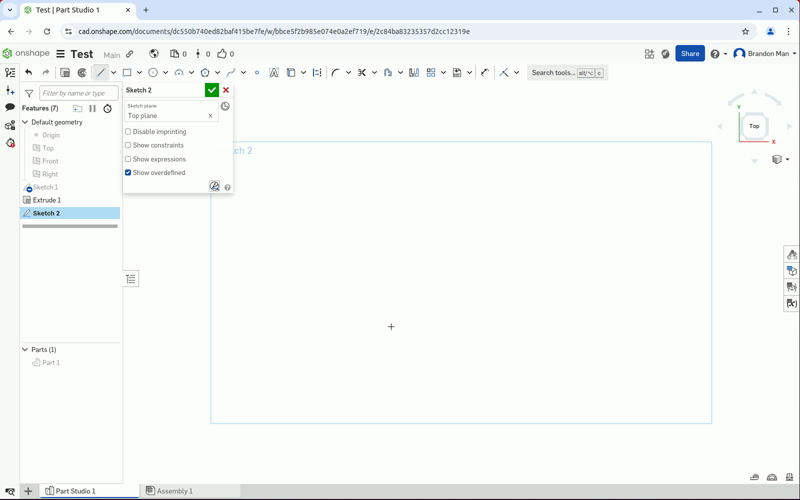
key_down(shift)
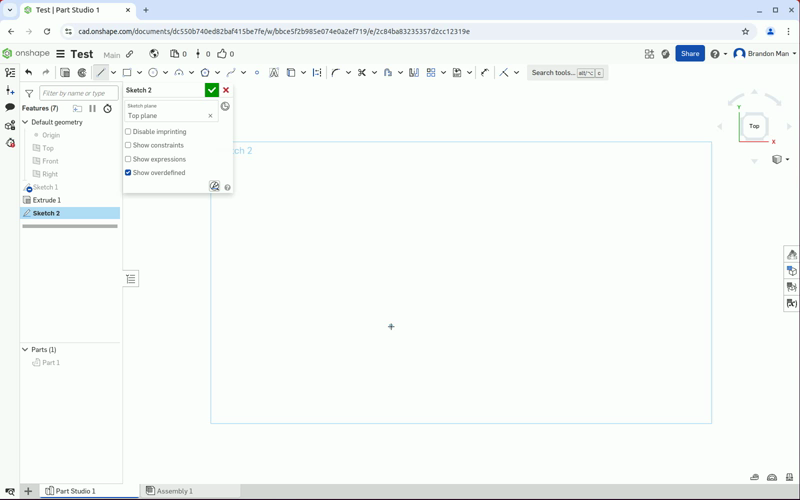
mouse_move(529, 324)
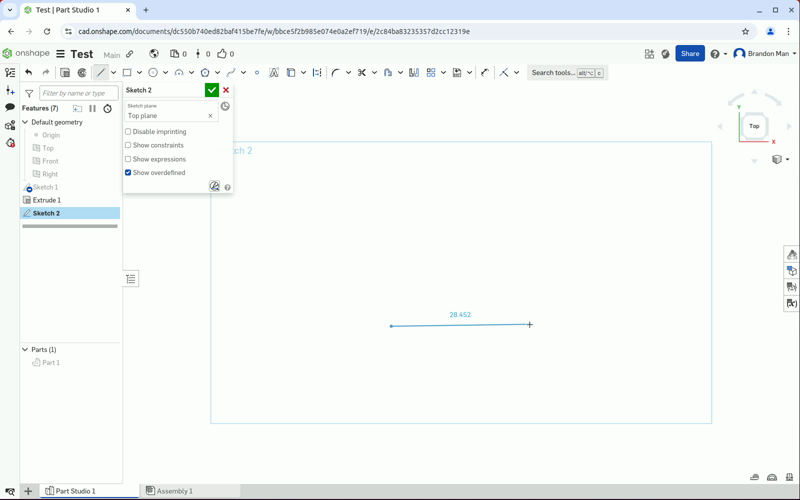
click(529, 324)
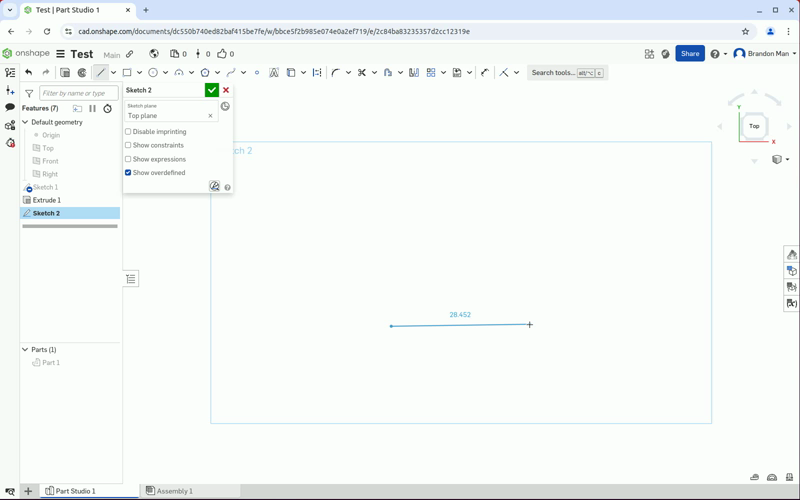
key_up(shift)
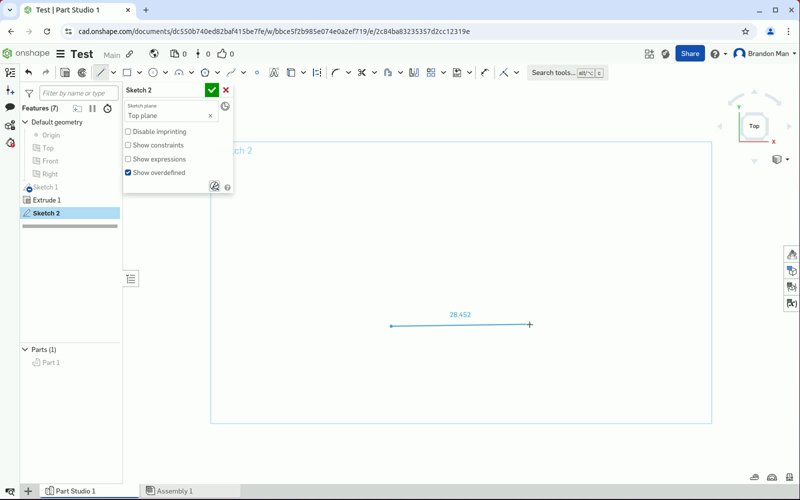
key(esc)
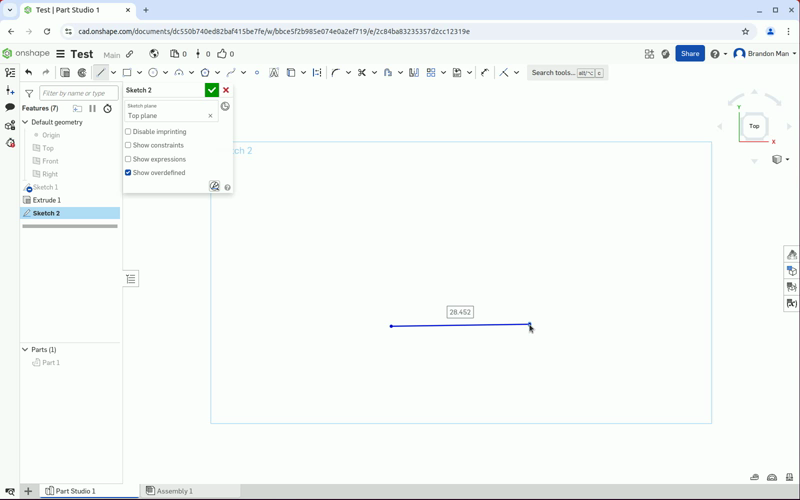
key(a)
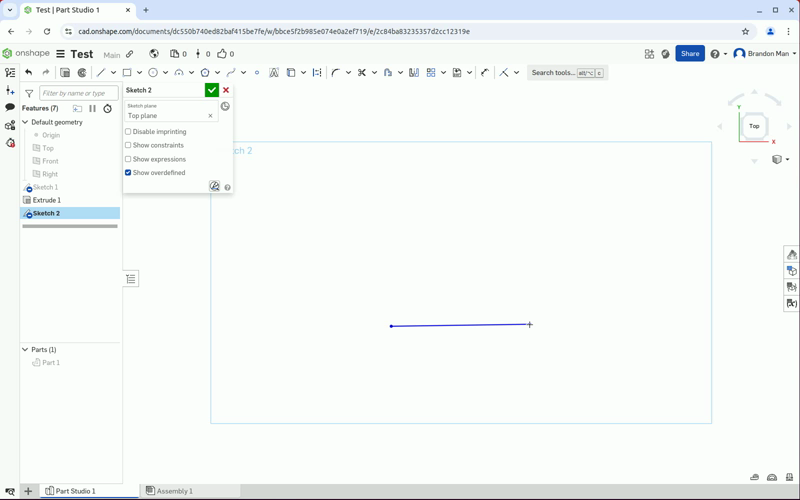
mouse_move(529, 324)
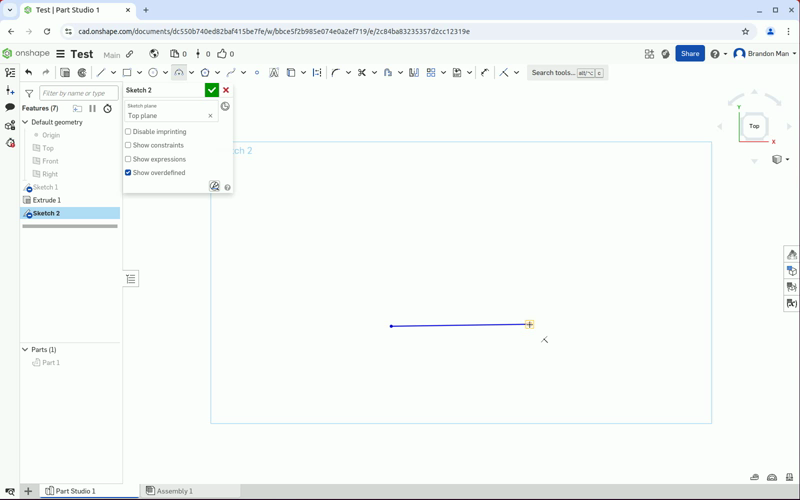
click(529, 324)
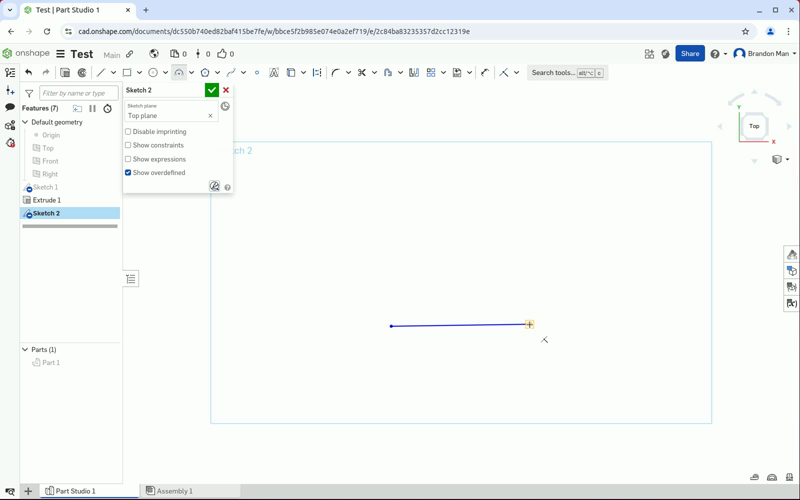
key_down(shift)
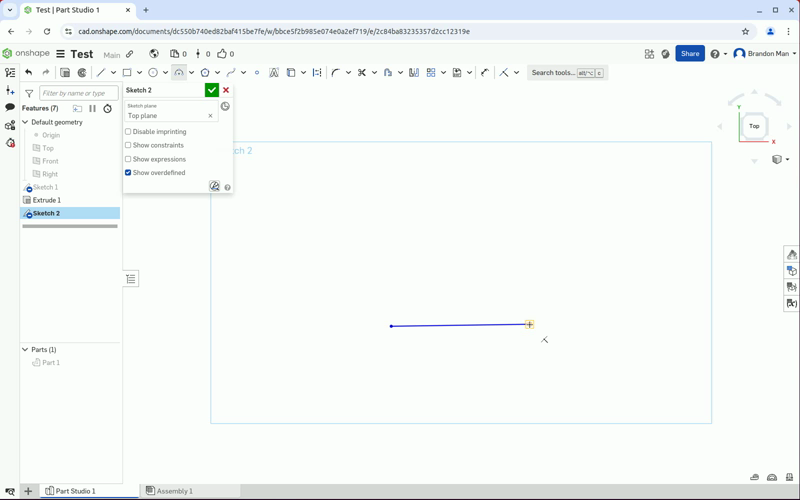
mouse_move(529, 241)
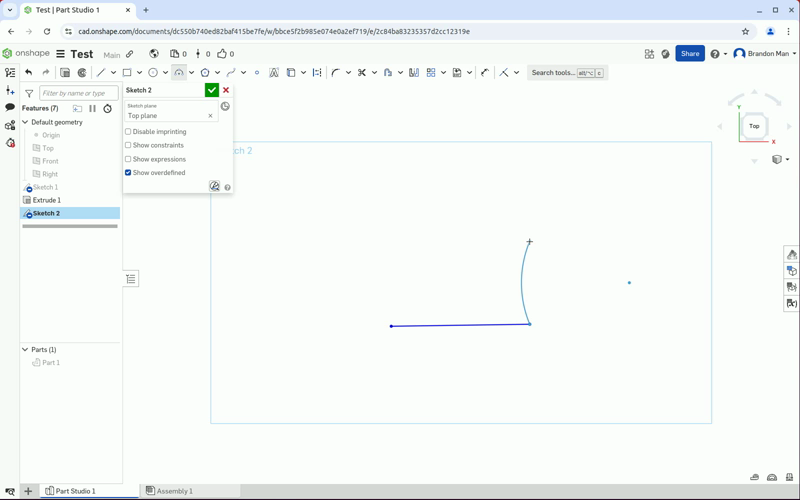
click(529, 241)
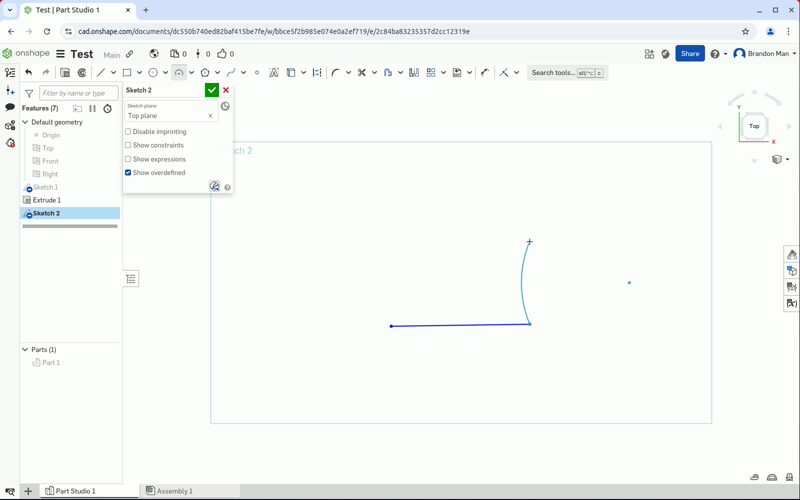
mouse_move(570, 282)
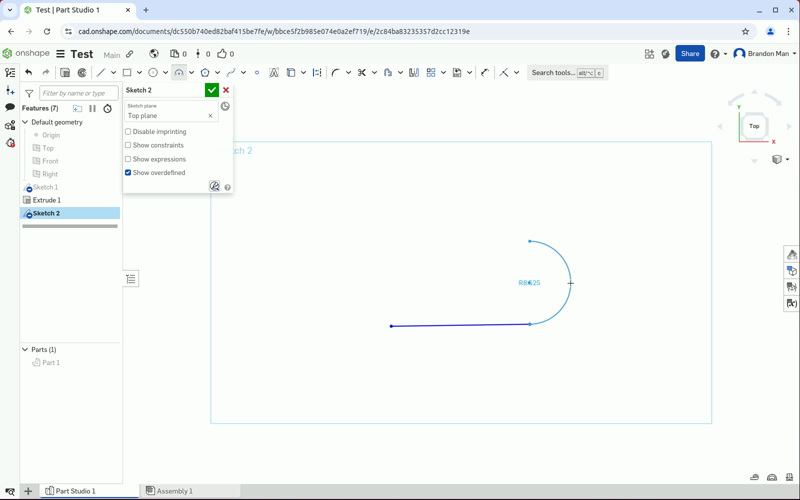
click(570, 282)
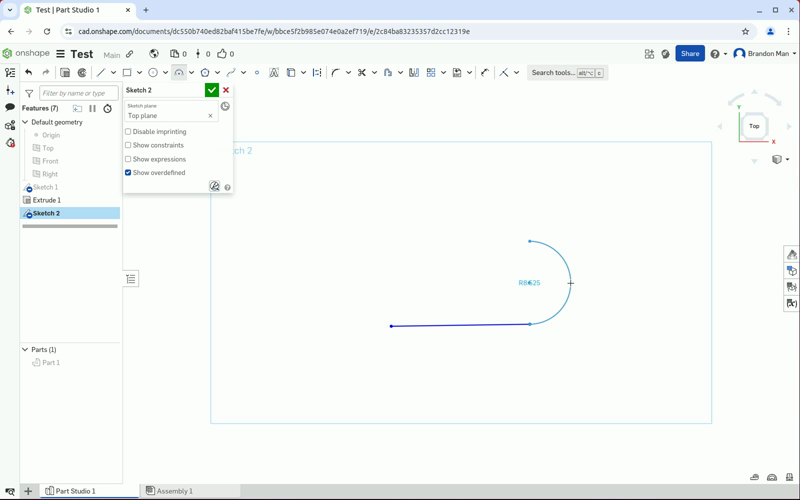
key_up(shift)
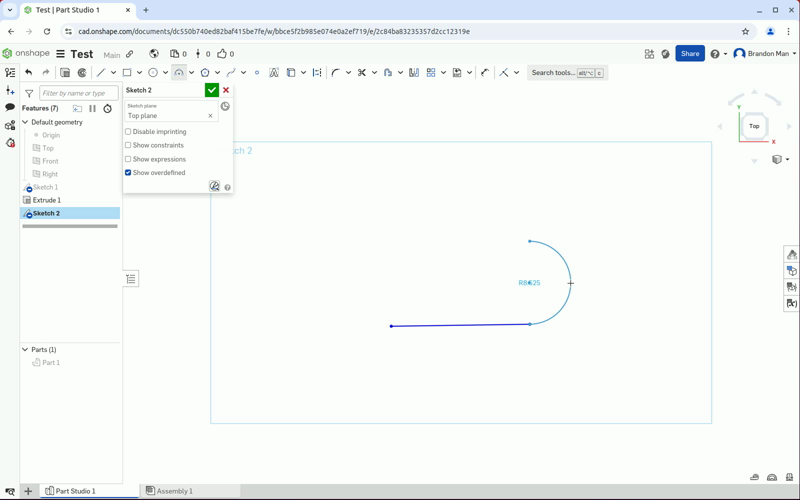
key(esc)
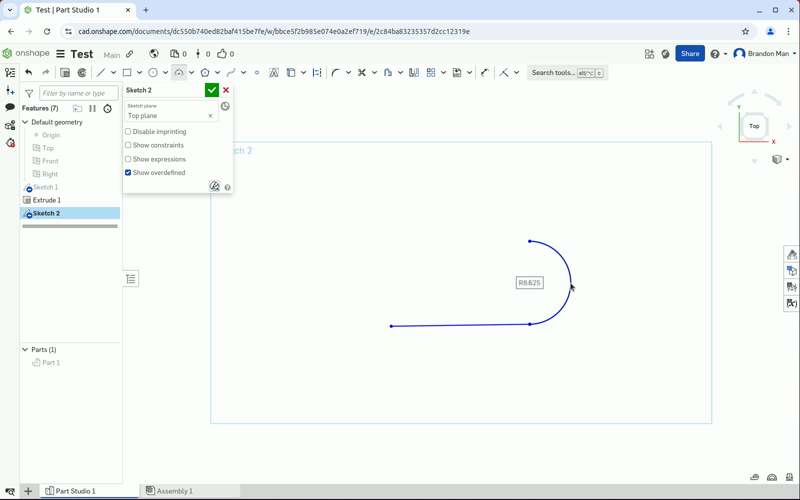
key(l)
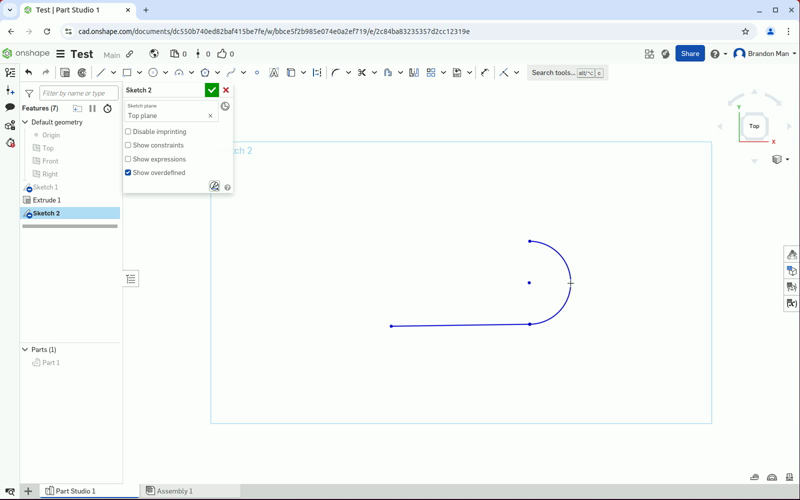
mouse_move(529, 241)
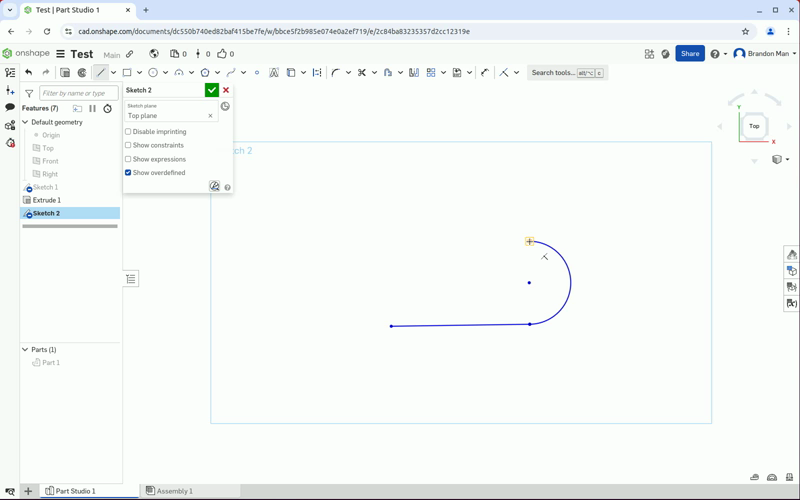
click(529, 241)
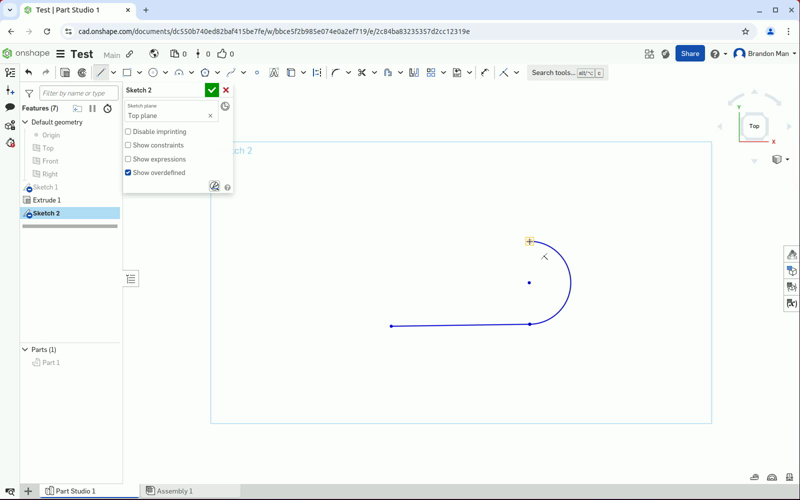
key_down(shift)
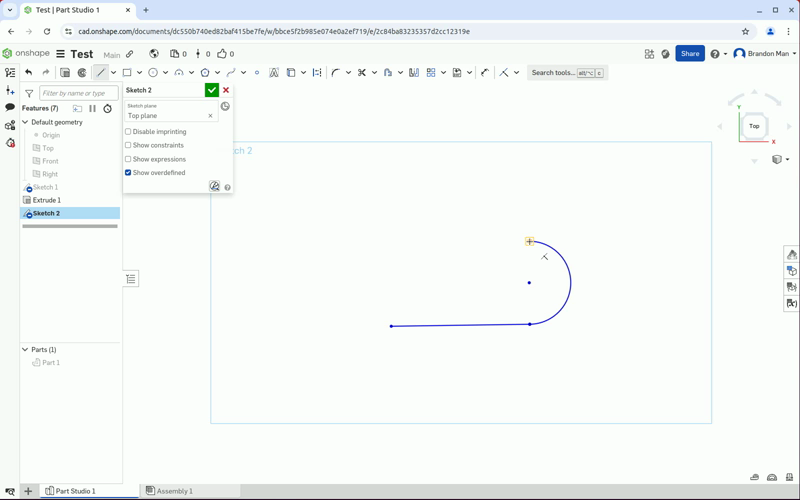
mouse_move(391, 241)
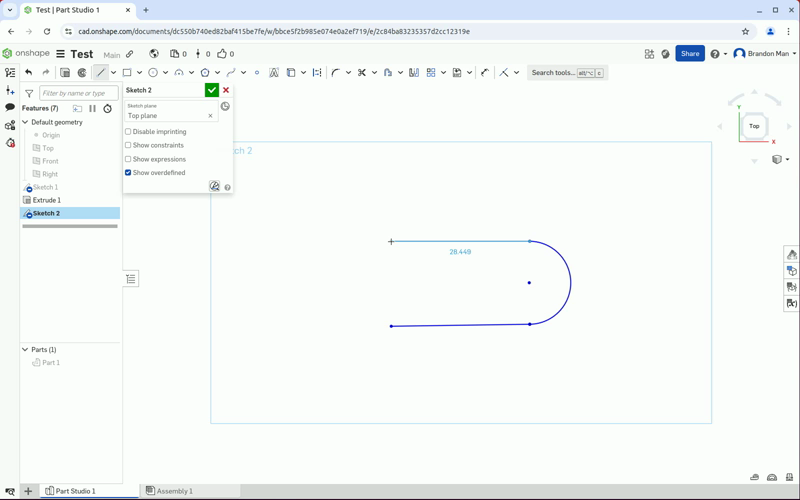
click(391, 241)
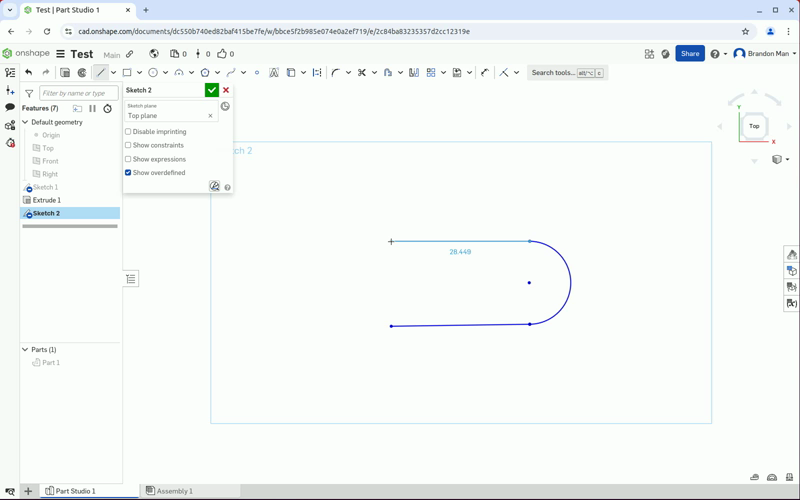
key_up(shift)
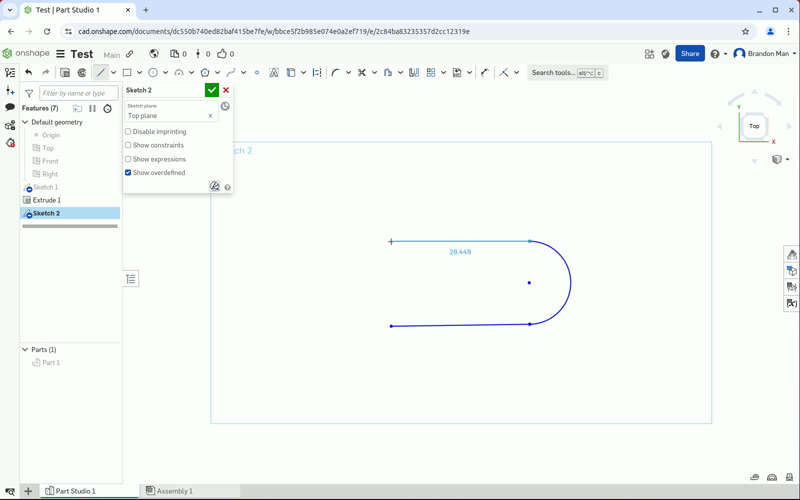
key(esc)
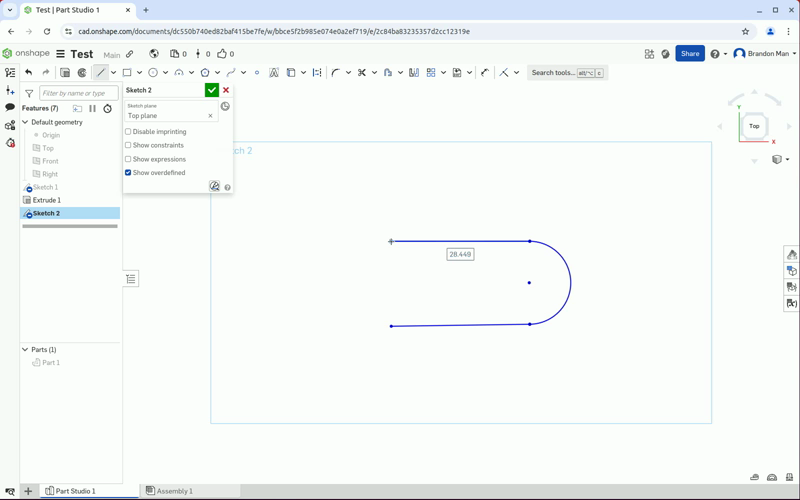
key(a)
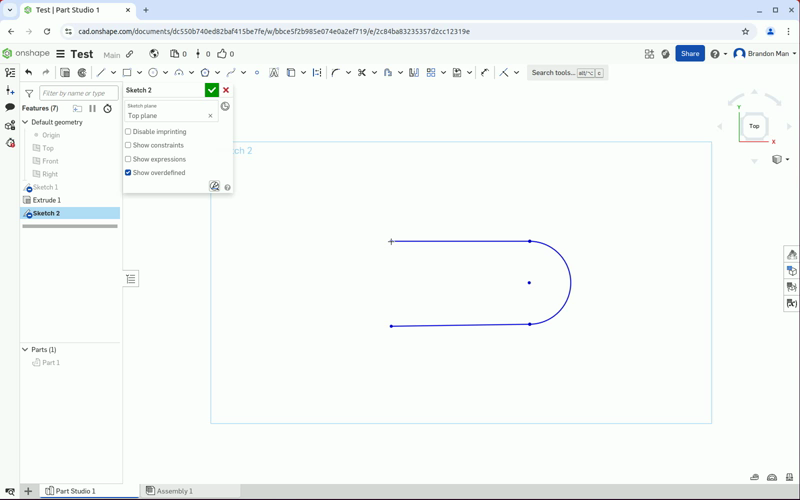
mouse_move(391, 241)
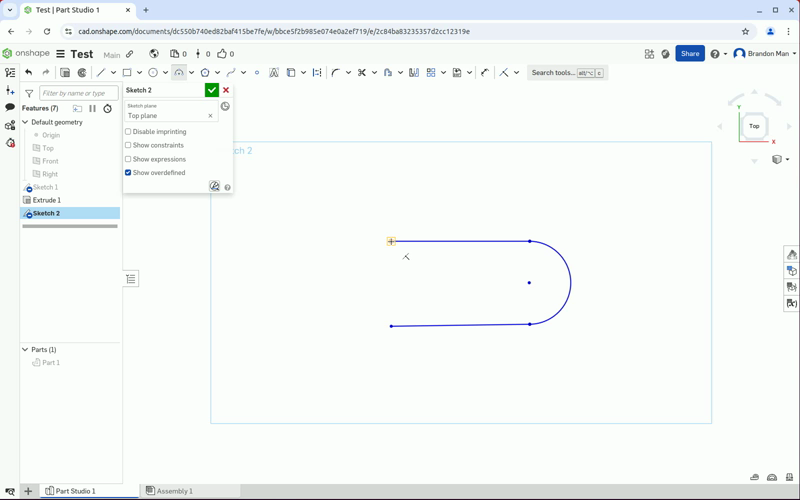
click(391, 241)
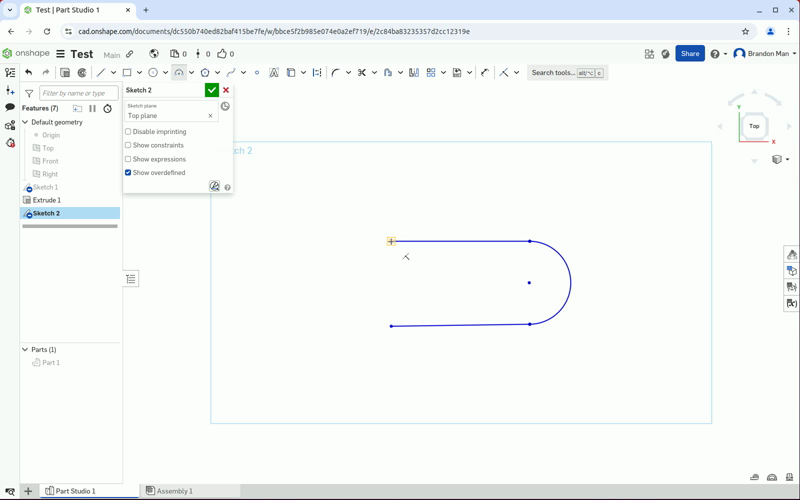
mouse_move(391, 326)
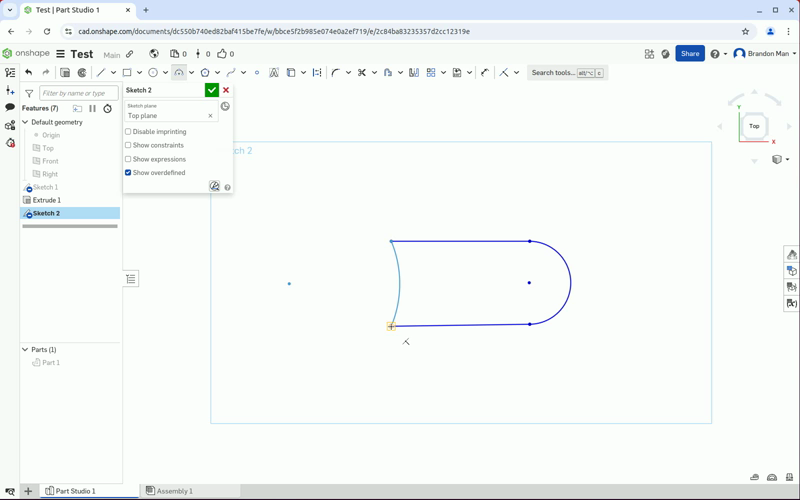
click(391, 326)
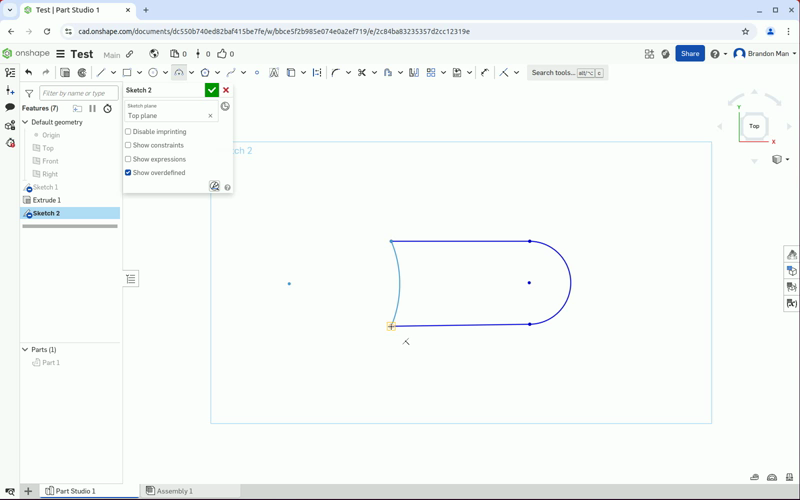
key_down(shift)
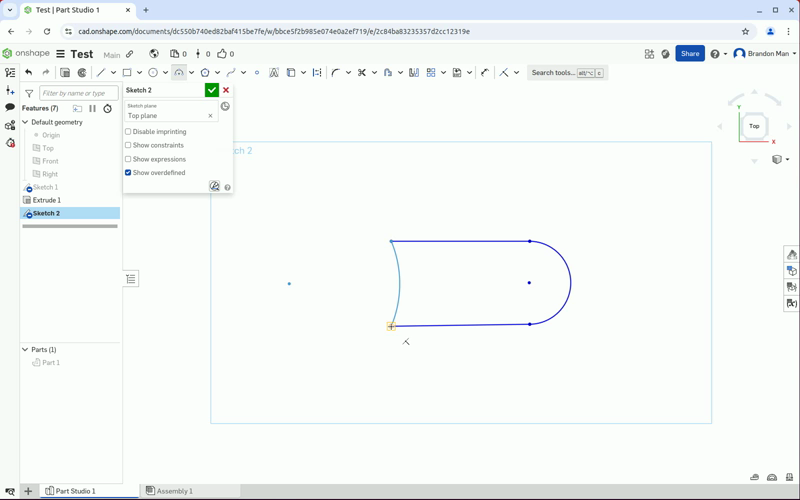
mouse_move(433, 283)
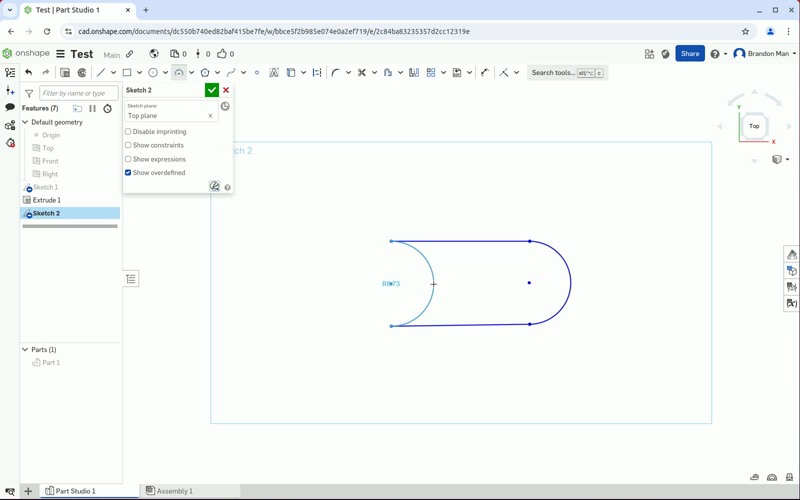
click(433, 283)
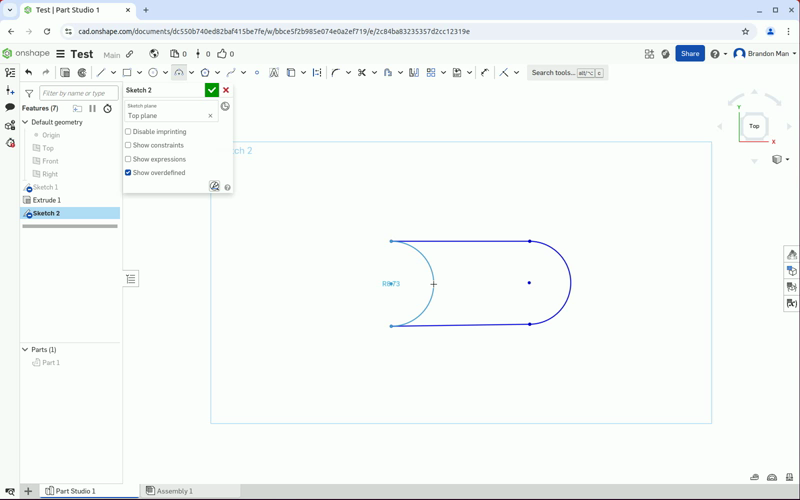
key_up(shift)
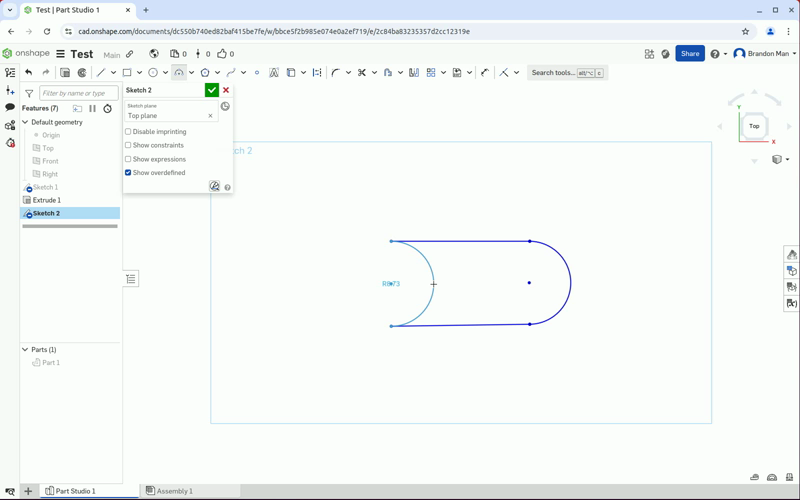
key(esc)
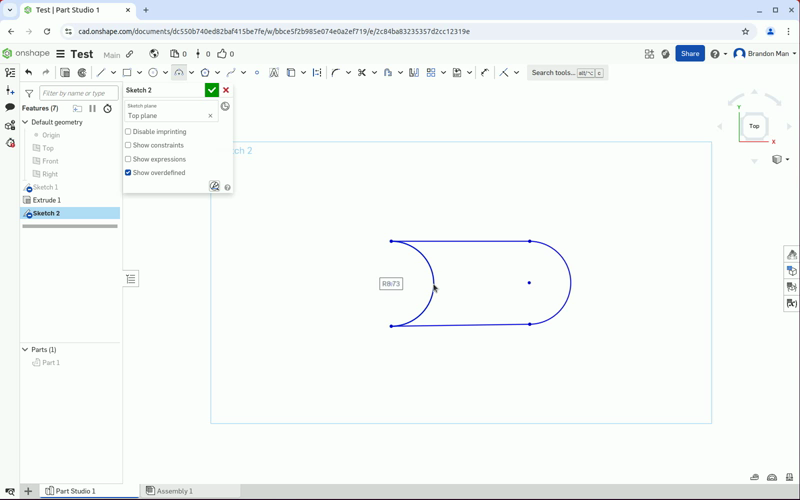
key(c)
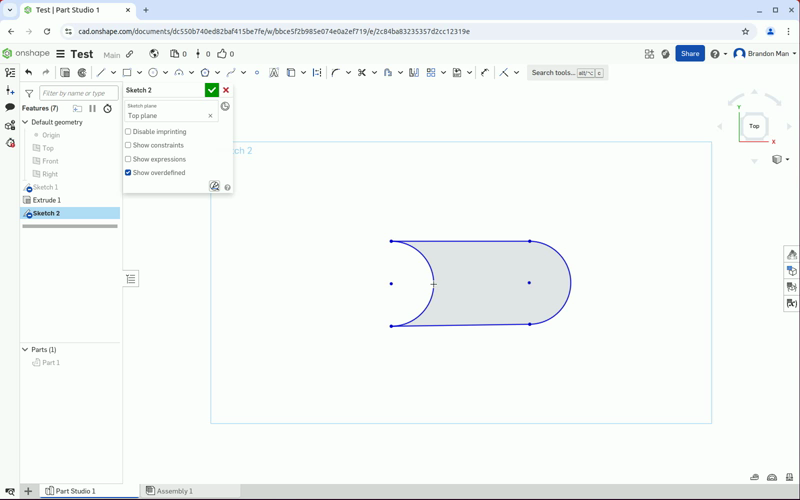
key_down(shift)
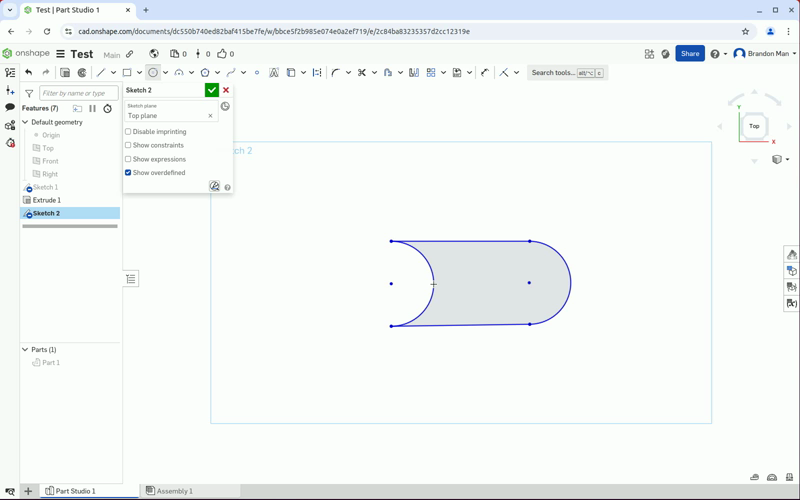
mouse_move(529, 282)
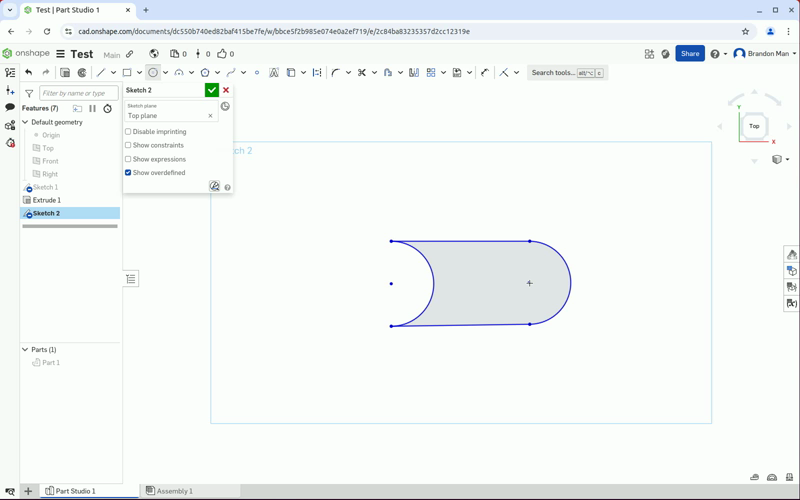
scroll(6)
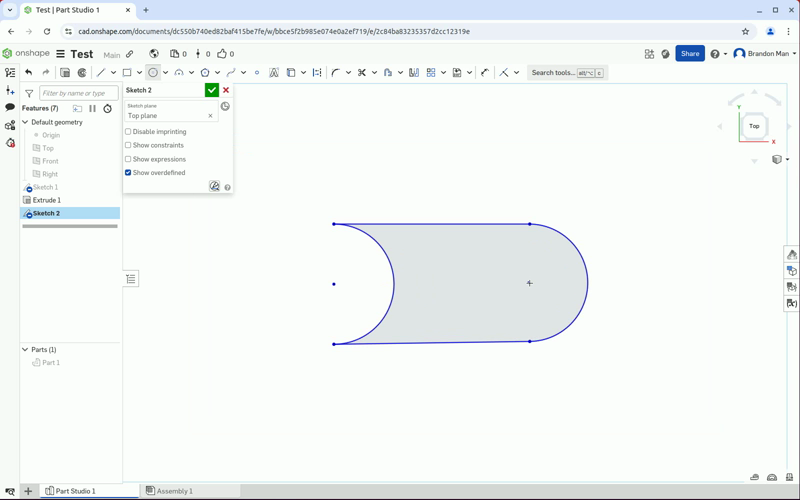
scroll(6)
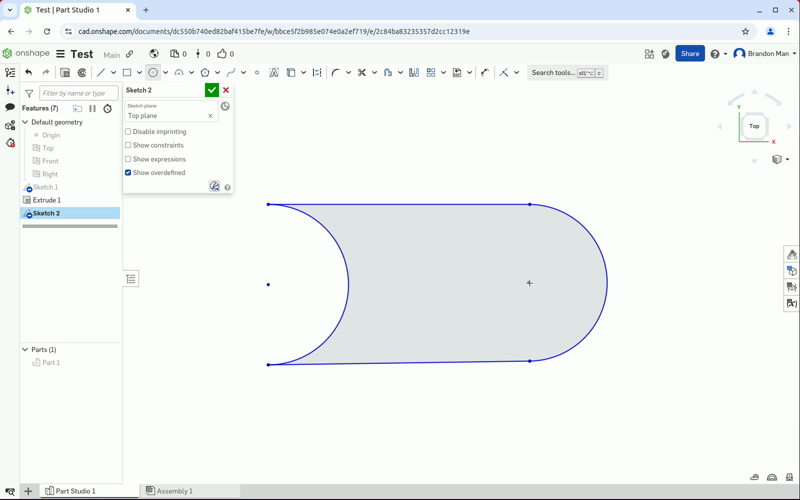
scroll(6)
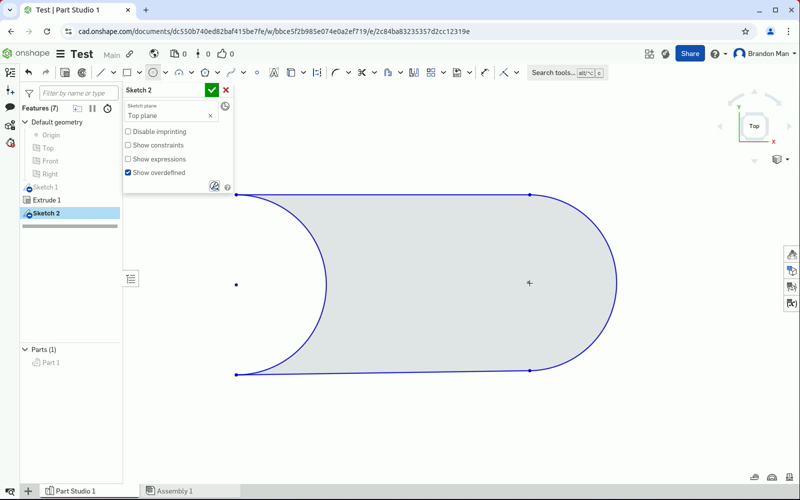
scroll(6)
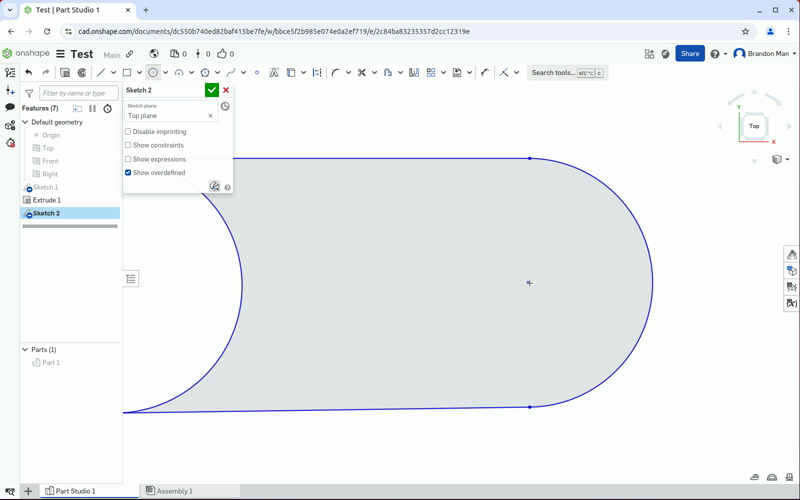
scroll(6)
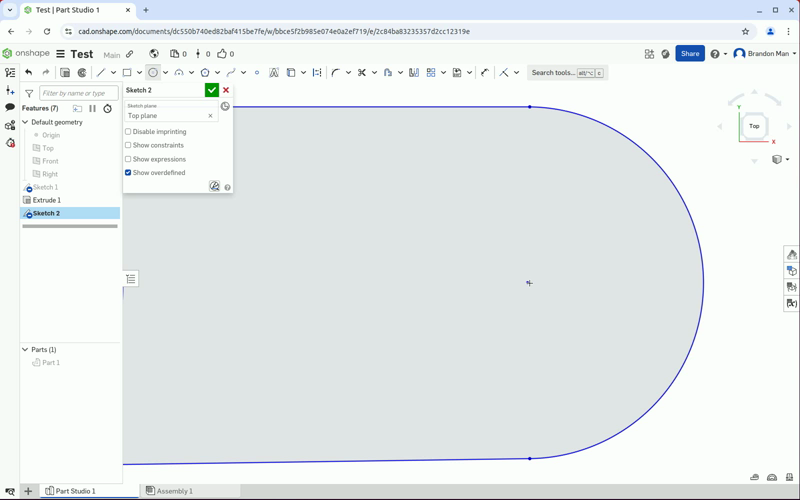
scroll(6)
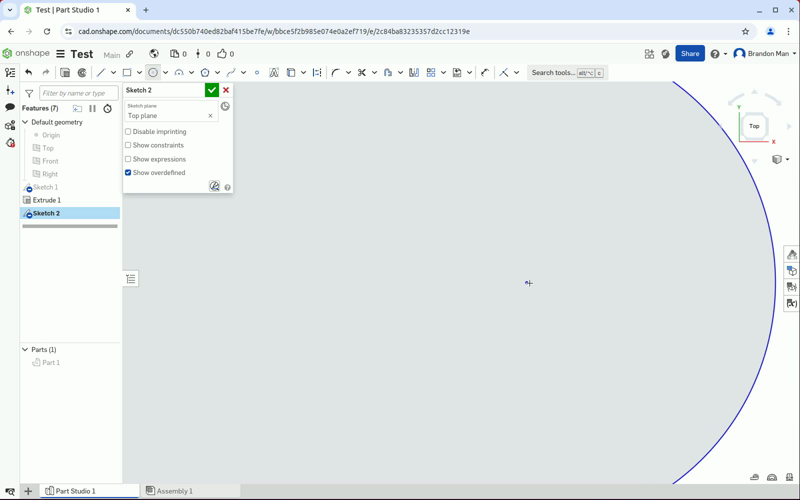
scroll(6)
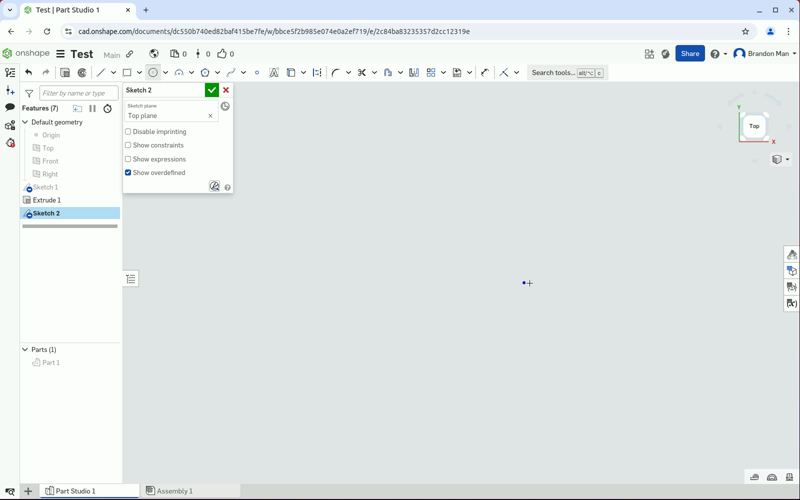
click(529, 282)
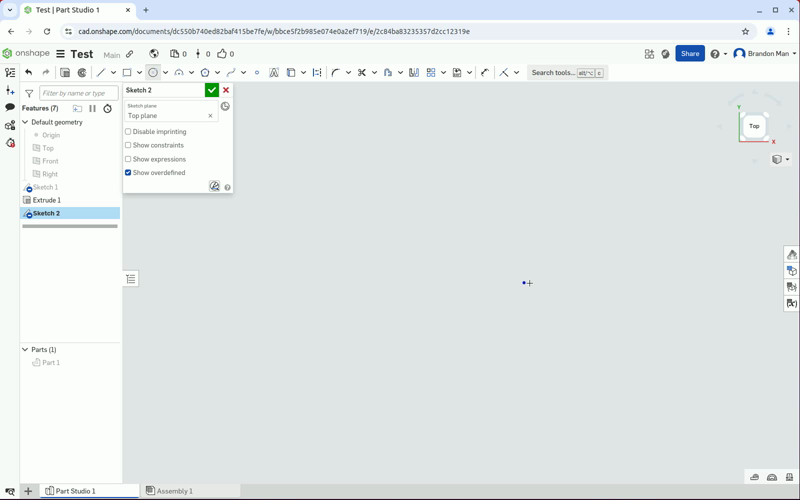
scroll(-6)
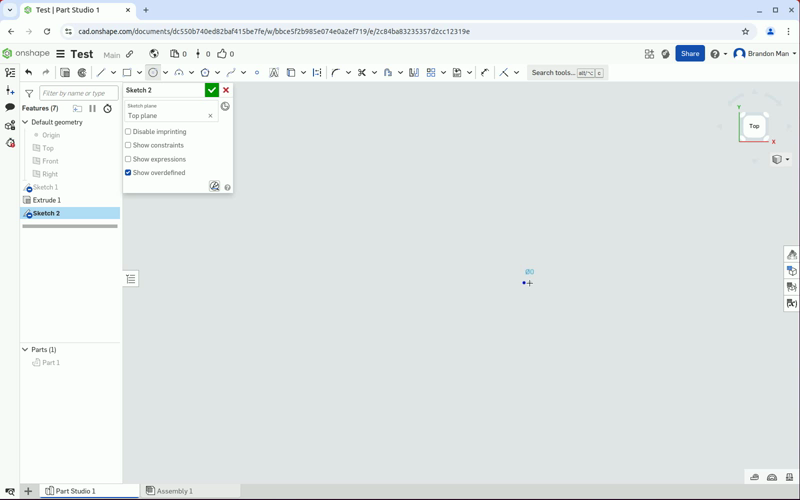
scroll(-6)
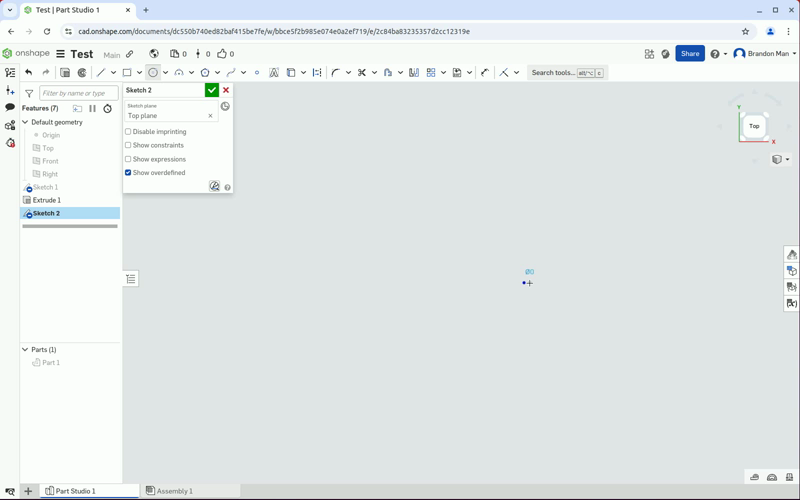
scroll(-6)
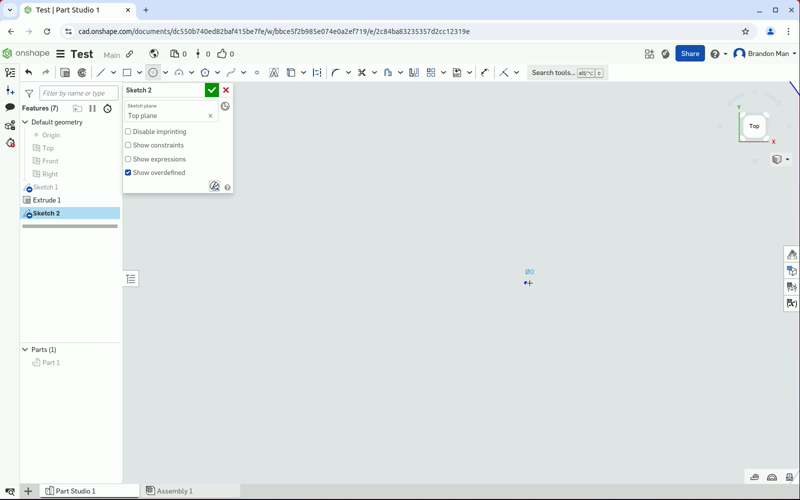
scroll(-6)
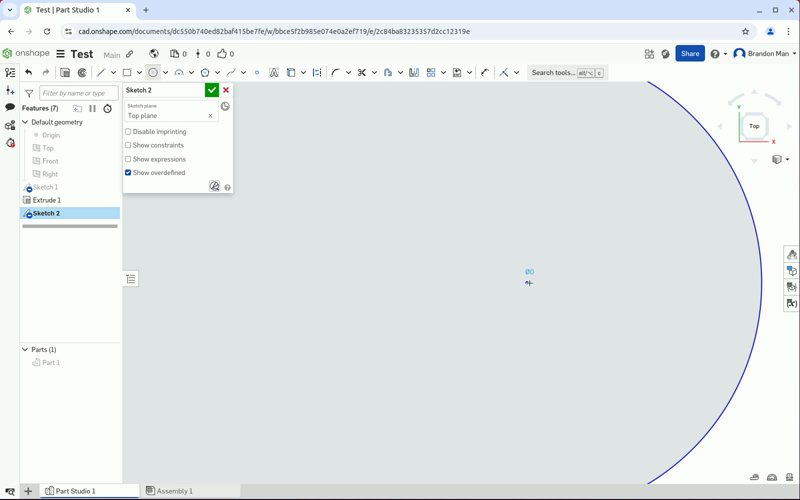
scroll(-6)
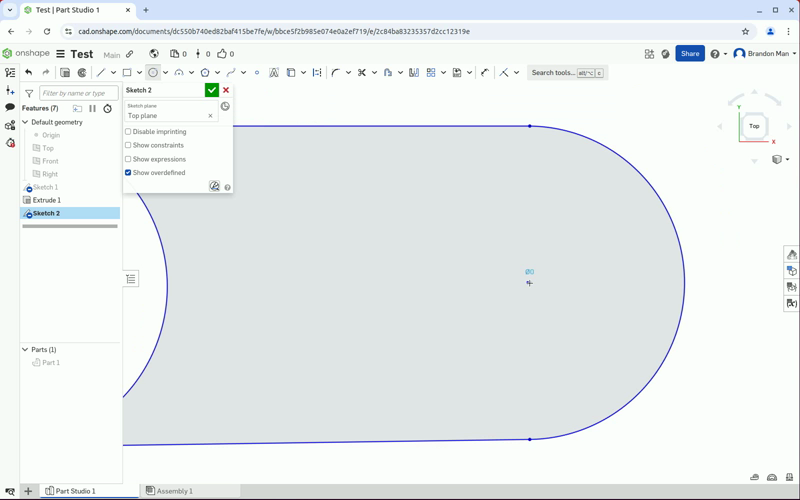
scroll(-6)
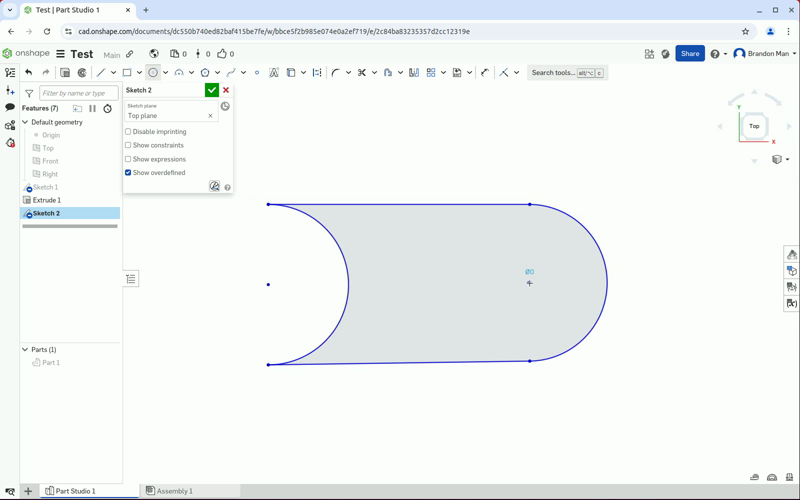
scroll(-6)
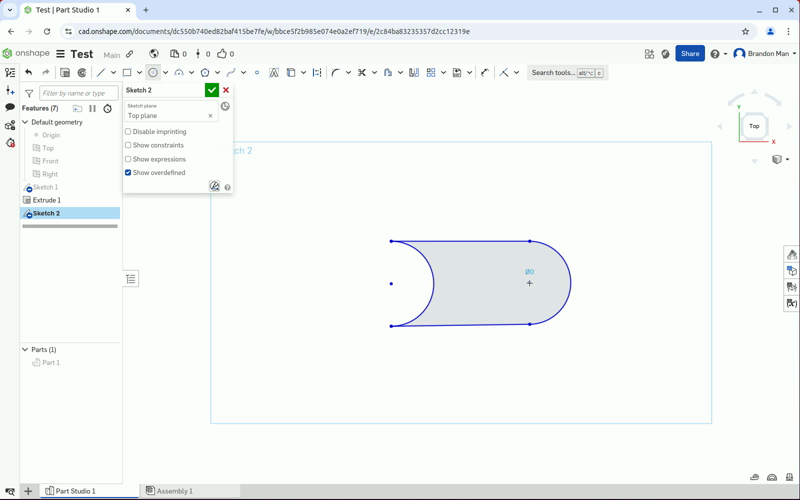
key_up(shift)
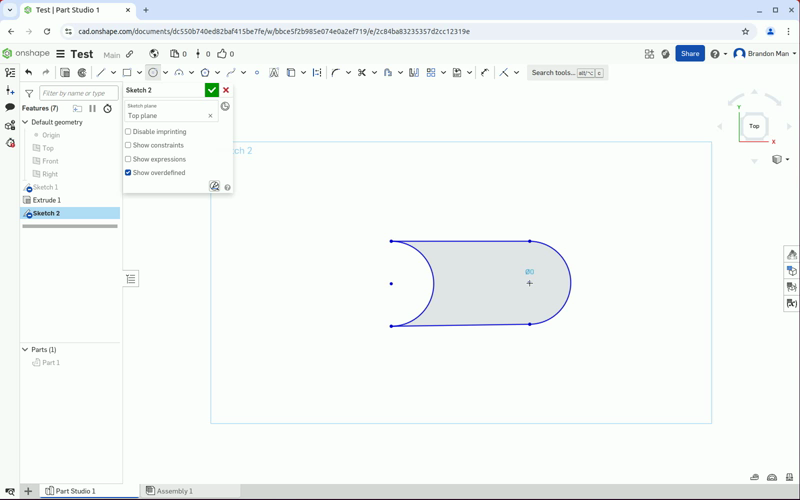
mouse_move(554, 282)
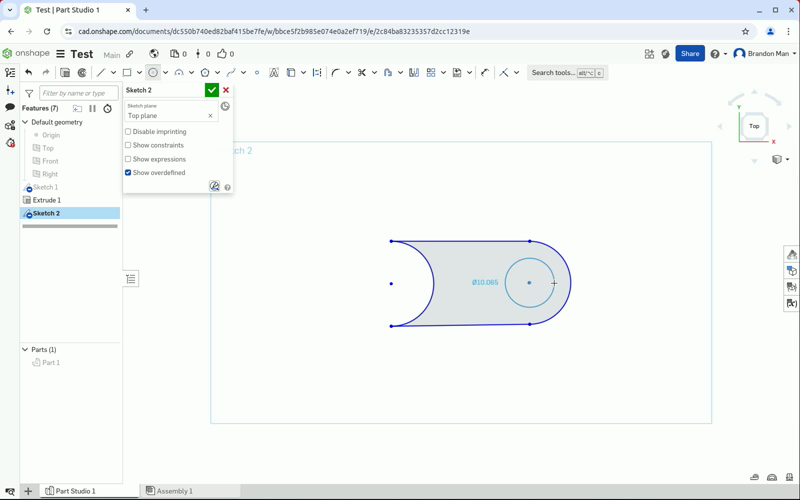
click(554, 282)
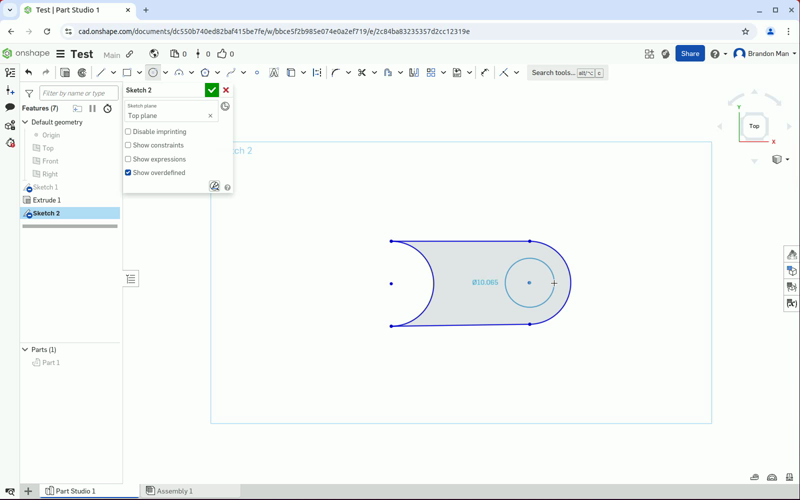
key(esc)
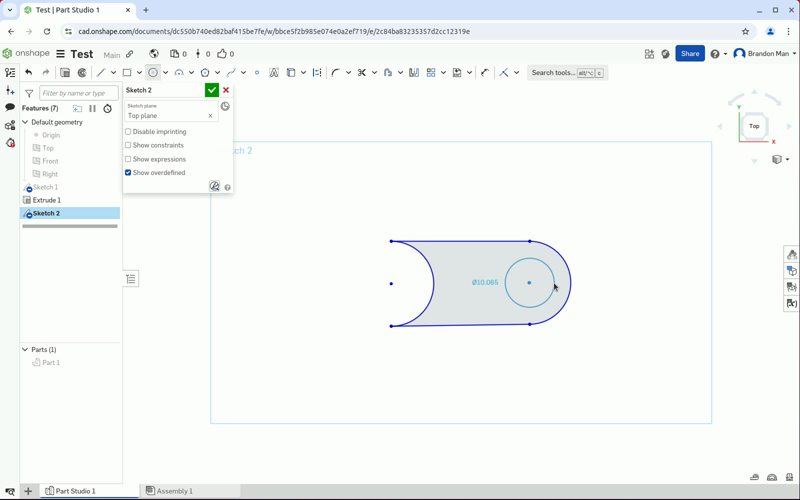
mouse_move(462, 276)
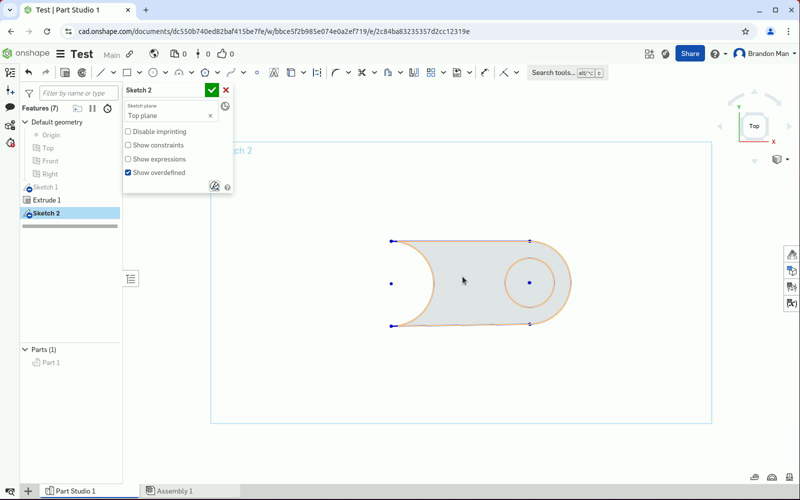
click(462, 276)
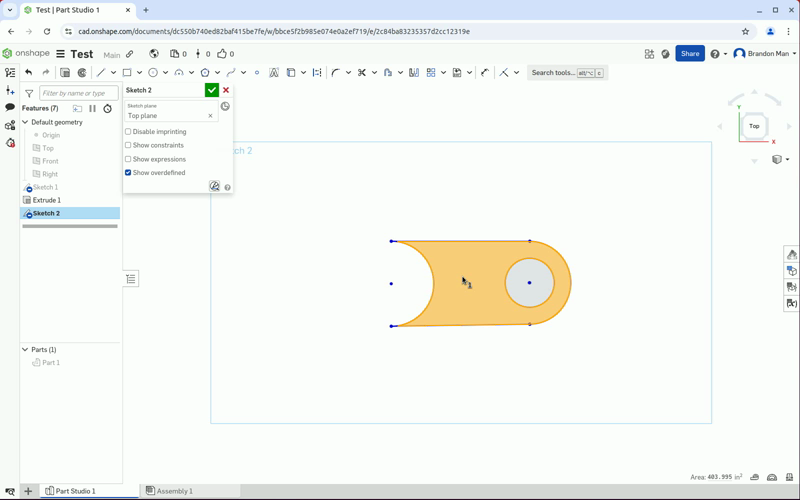
mouse_move(73, 352)
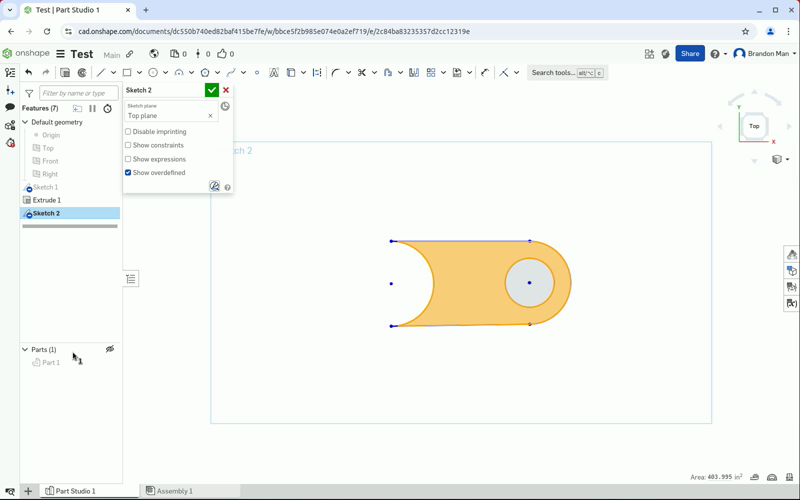
key(shift+y)
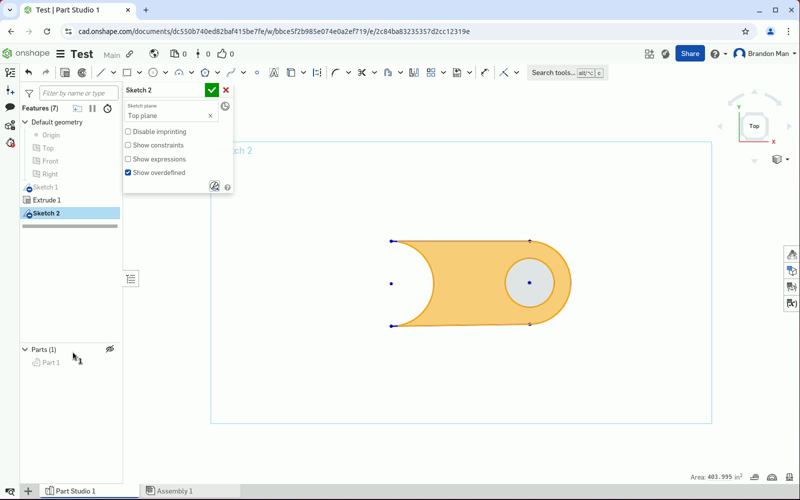
key(shift+e)
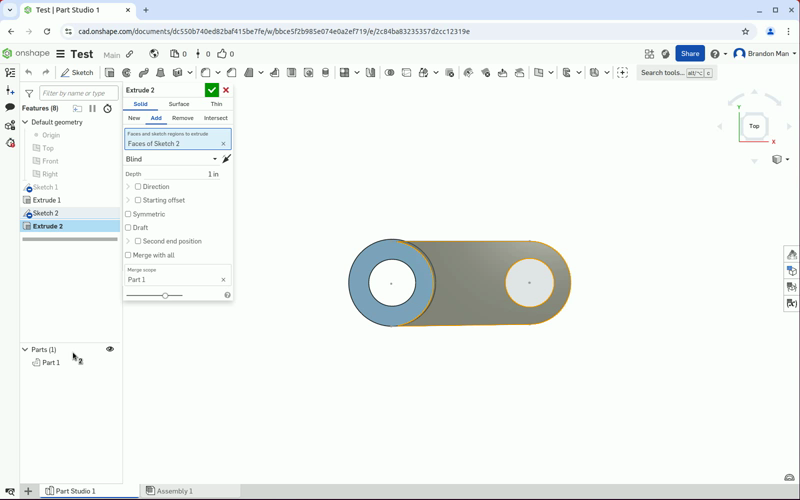
mouse_move(143, 106)
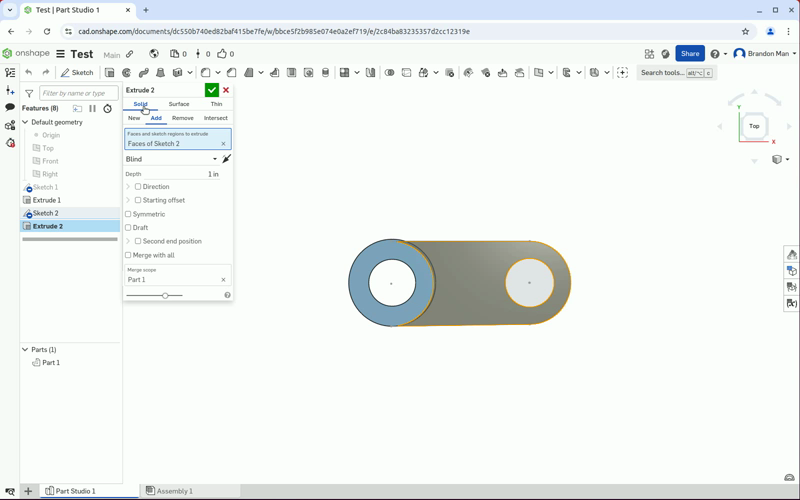
click(143, 106)
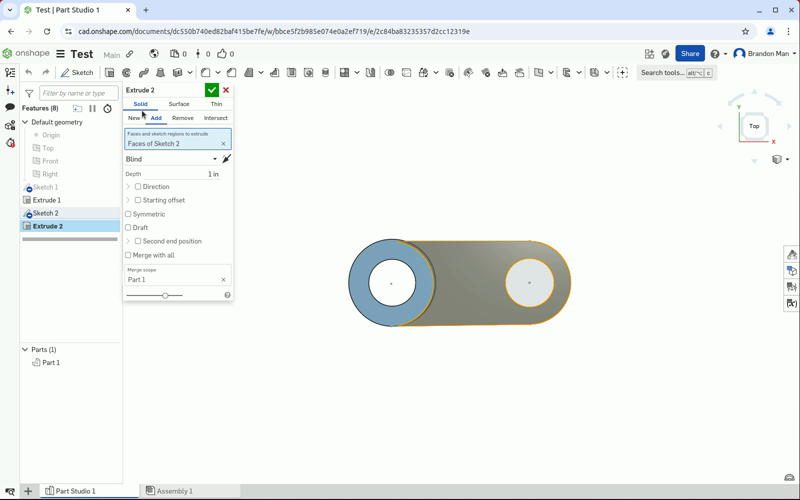
mouse_move(137, 120)
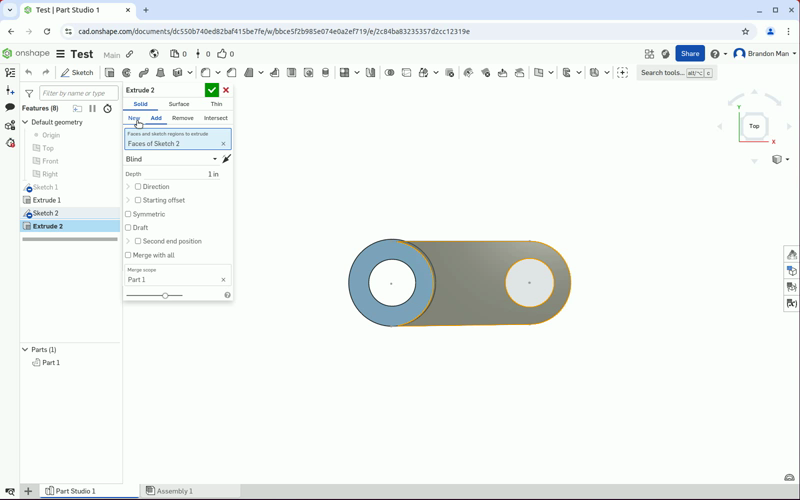
click(137, 120)
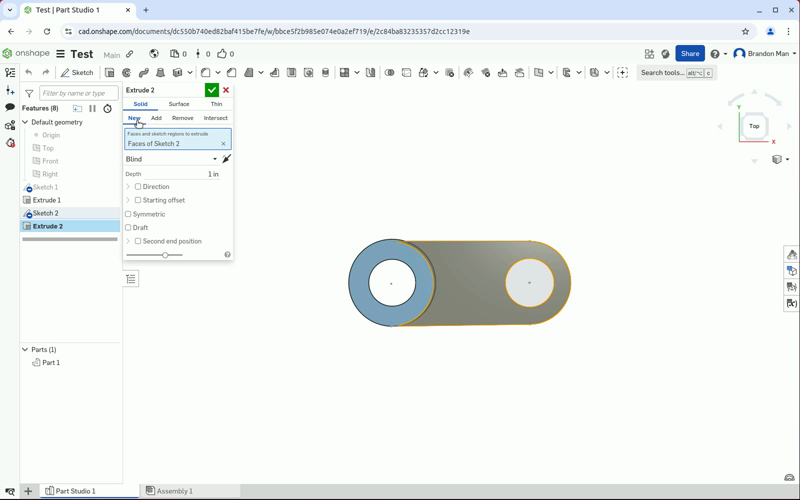
key(tab, 4)
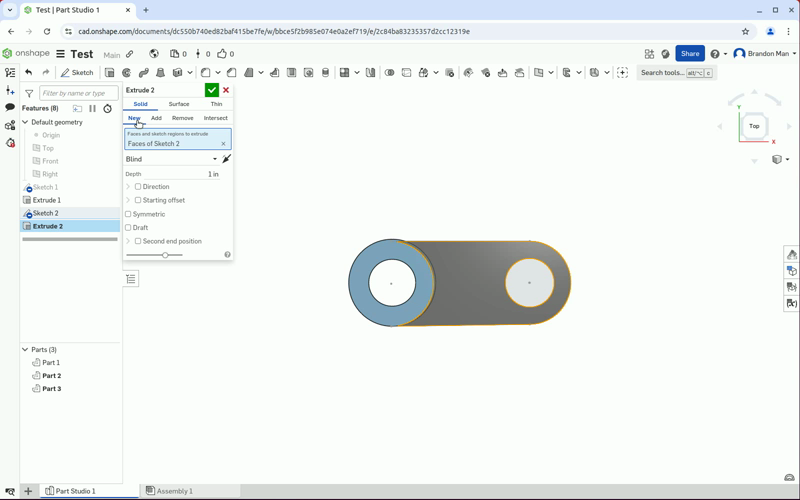
text(7.703)
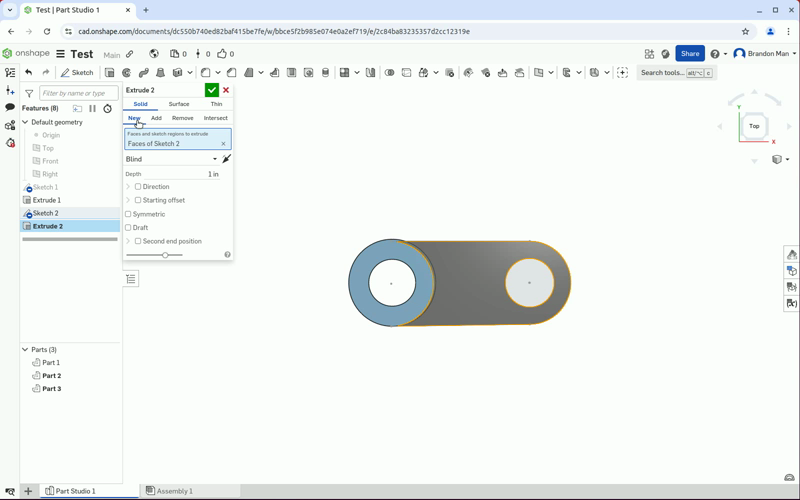
key(enter)
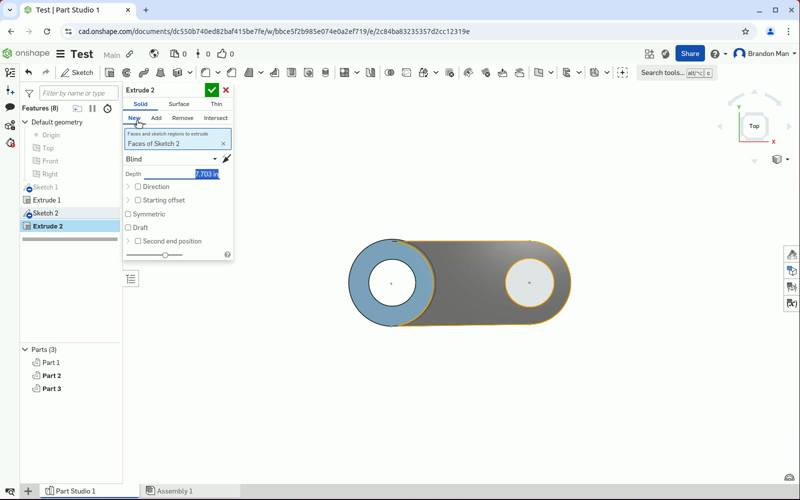
key(shift+h)
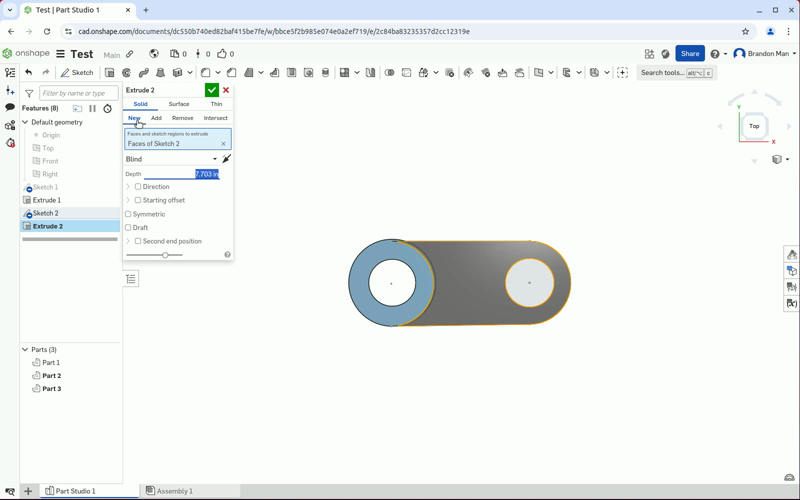
key(shift+h)
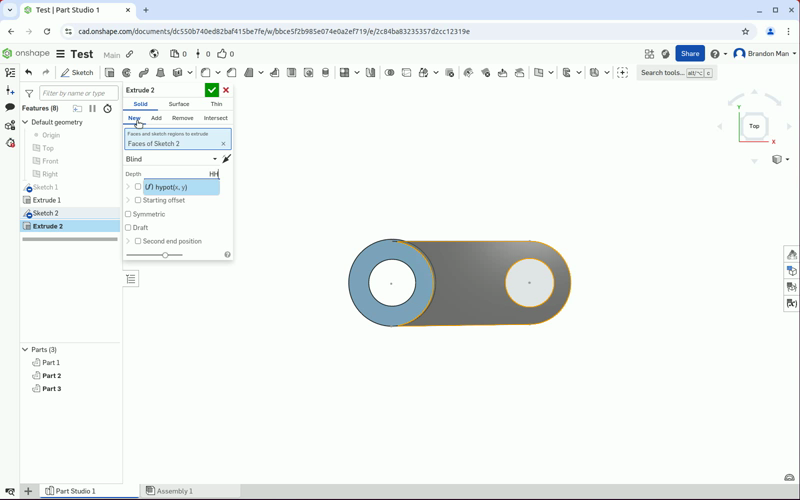
mouse_move(73, 189)
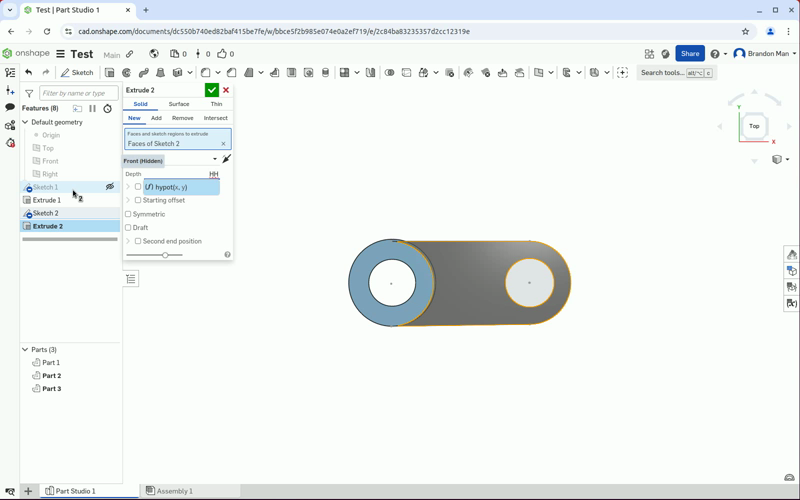
click(73, 189)
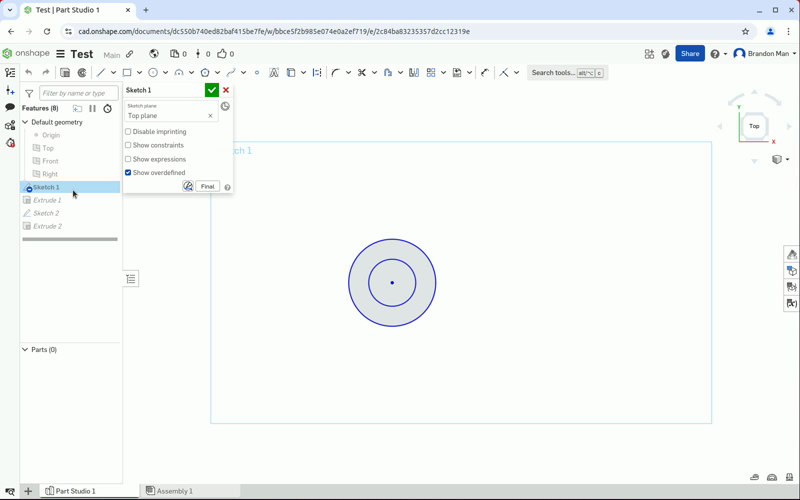
mouse_move(229, 92)
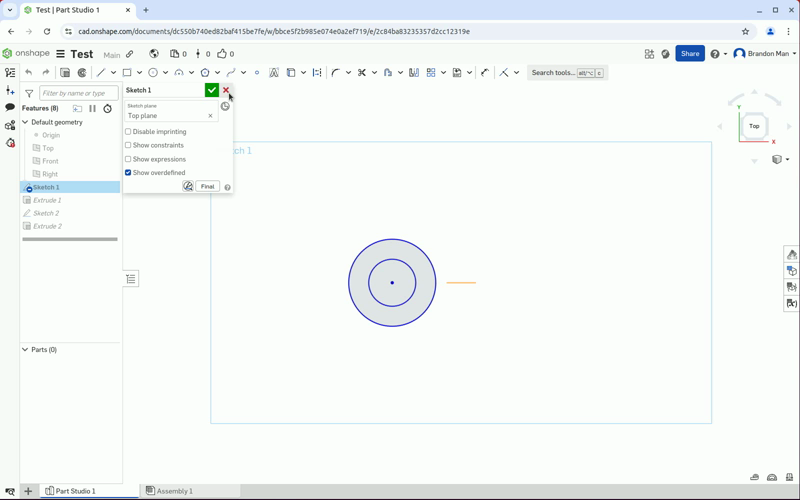
click(229, 92)
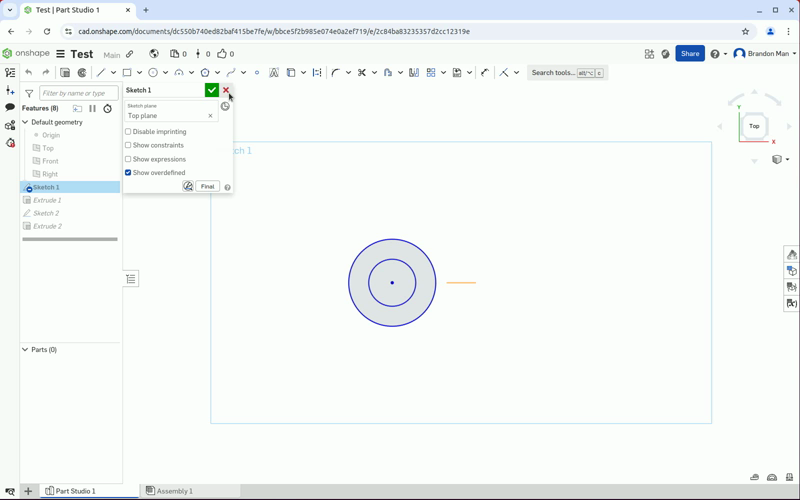
key(shift+s)
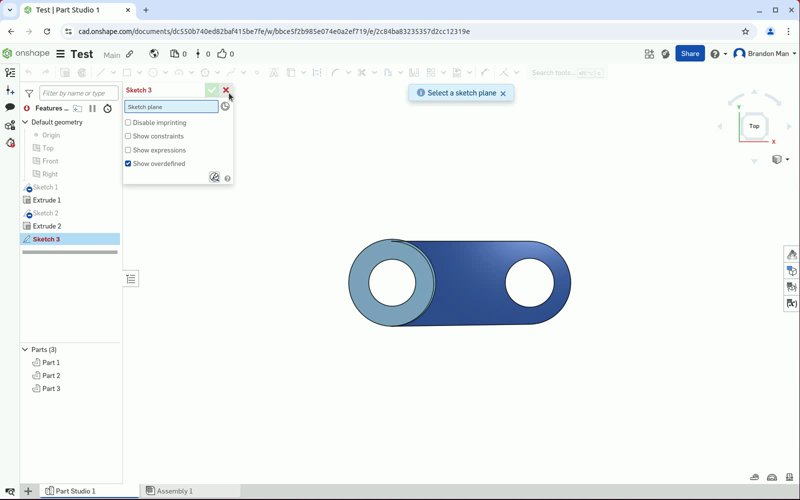
mouse_move(73, 150)
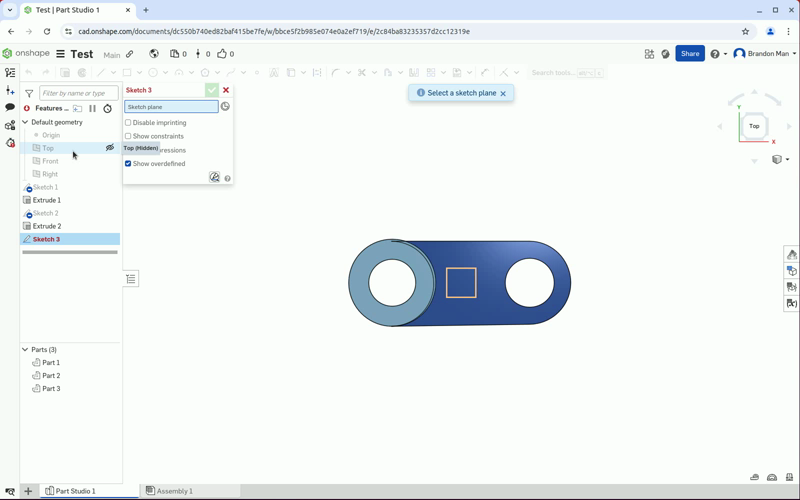
click(73, 150)
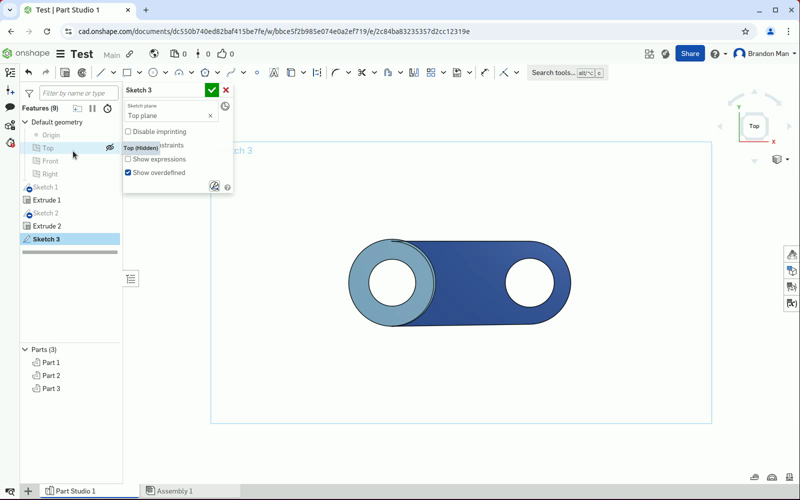
mouse_move(73, 352)
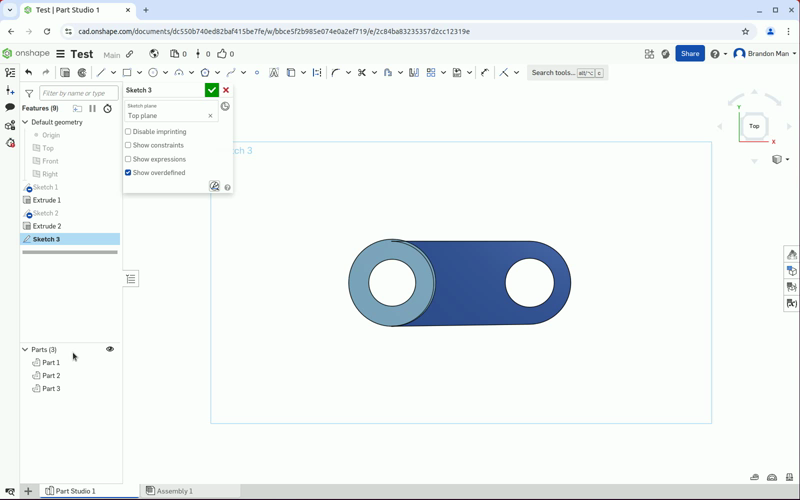
key(y)
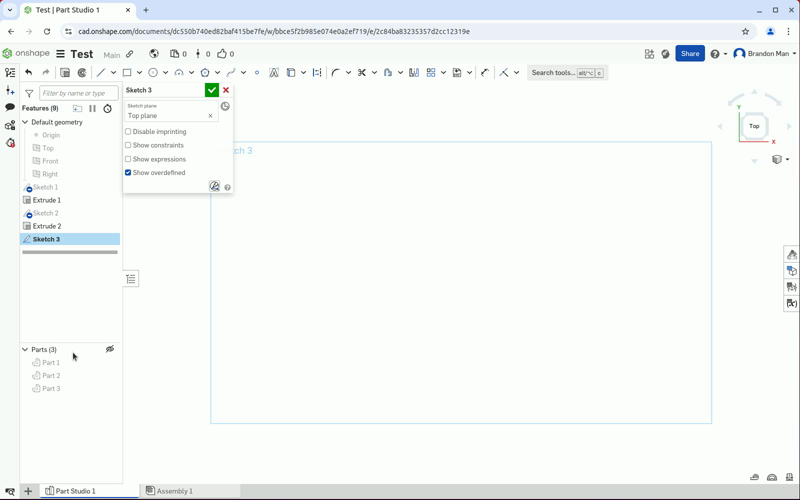
key(c)
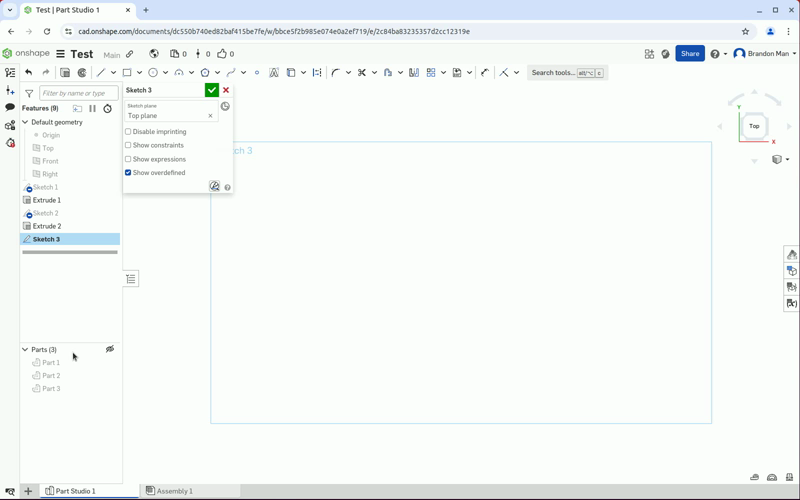
key_down(shift)
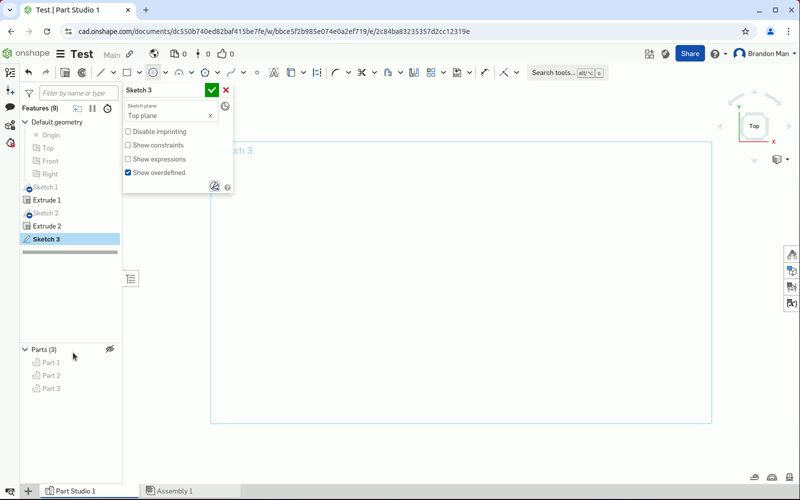
mouse_move(392, 282)
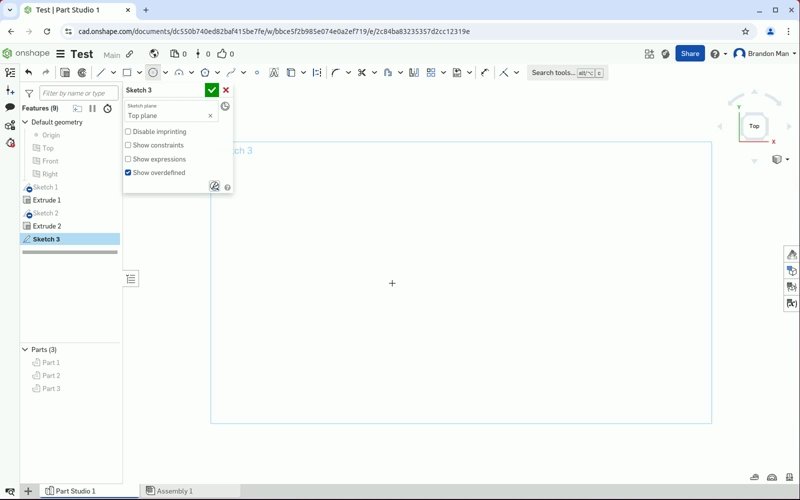
click(392, 282)
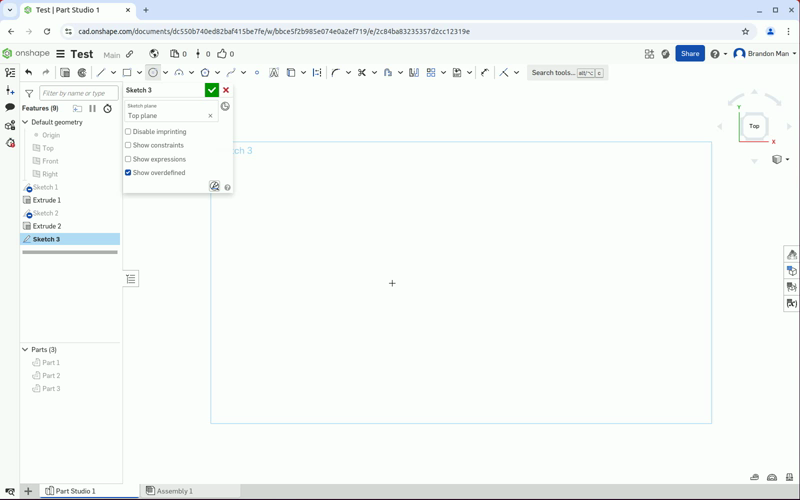
key_up(shift)
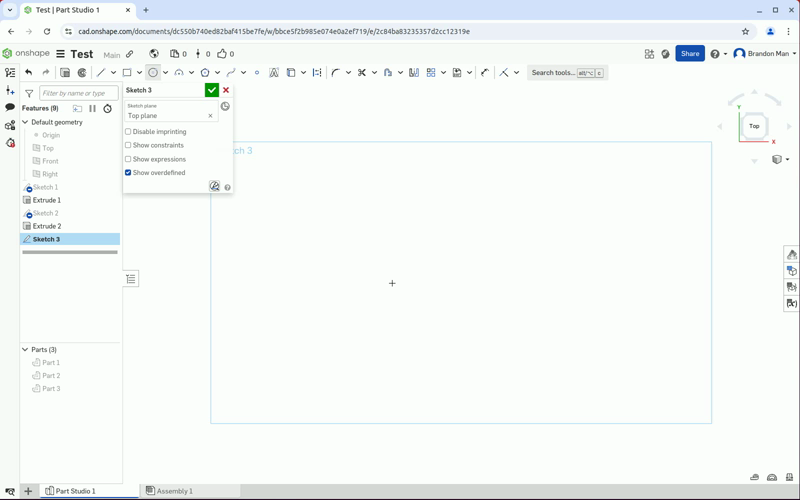
mouse_move(435, 282)
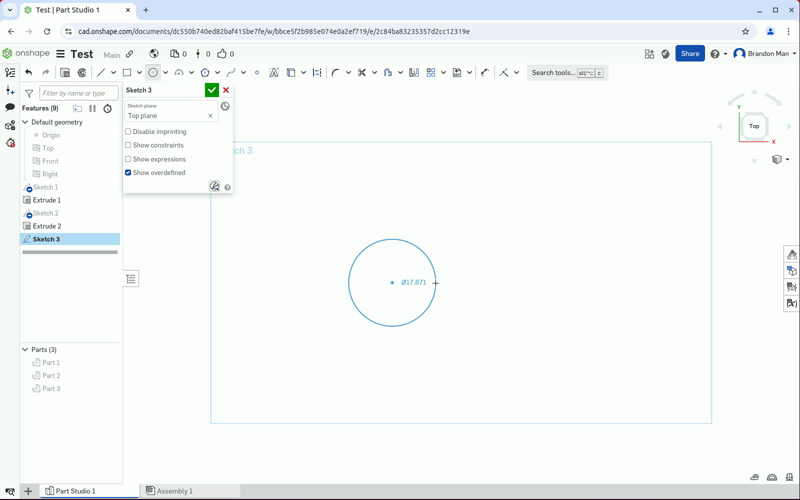
click(435, 282)
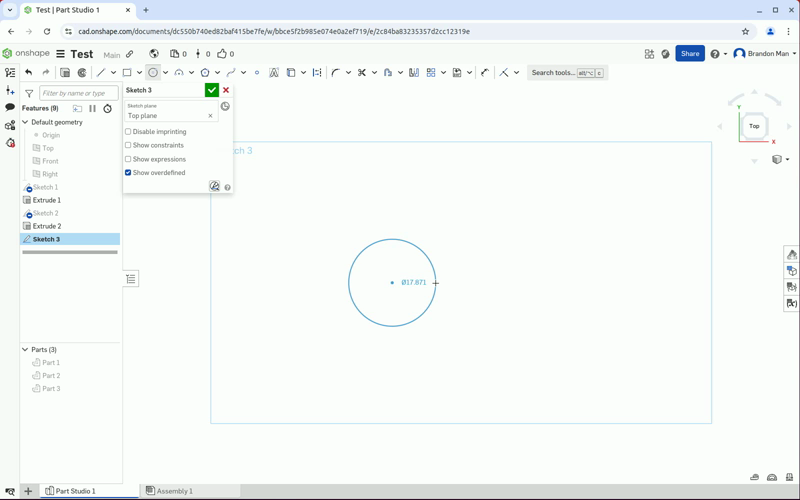
key(esc)
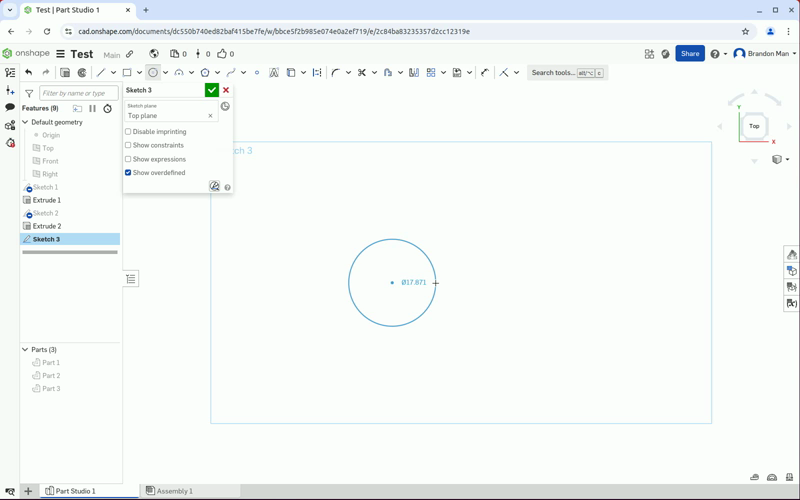
key(c)
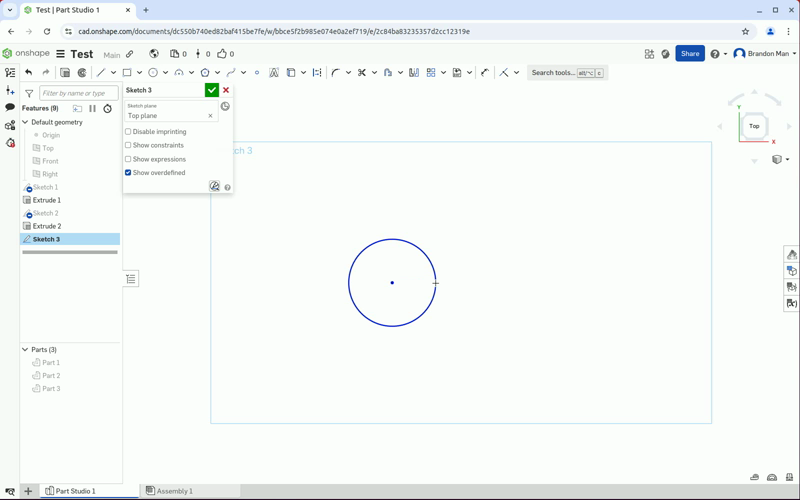
key_down(shift)
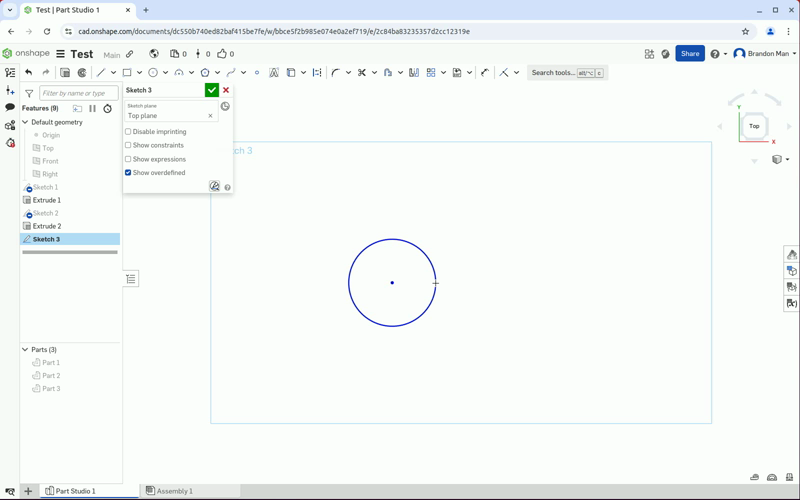
mouse_move(392, 282)
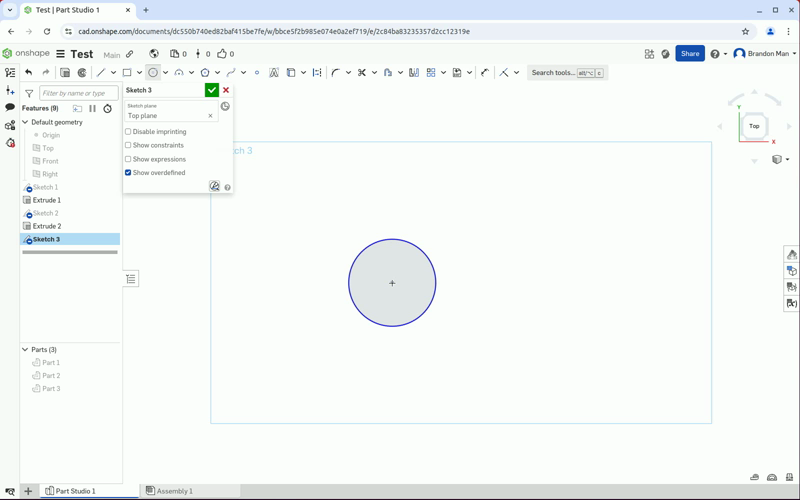
click(392, 282)
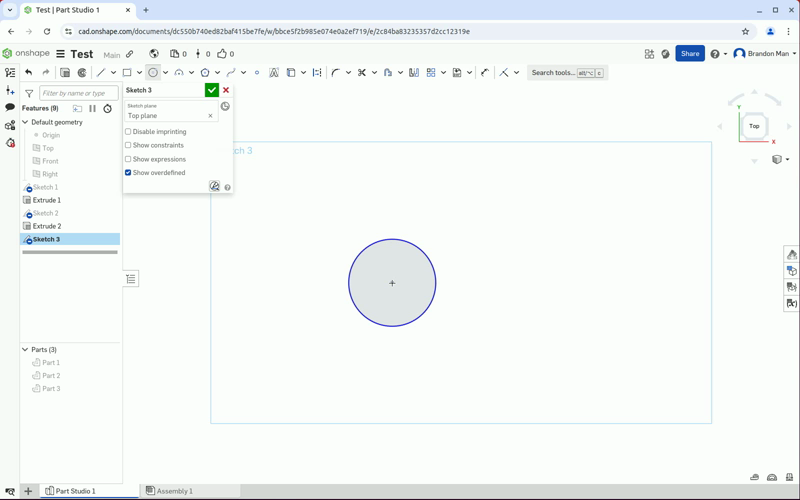
key_up(shift)
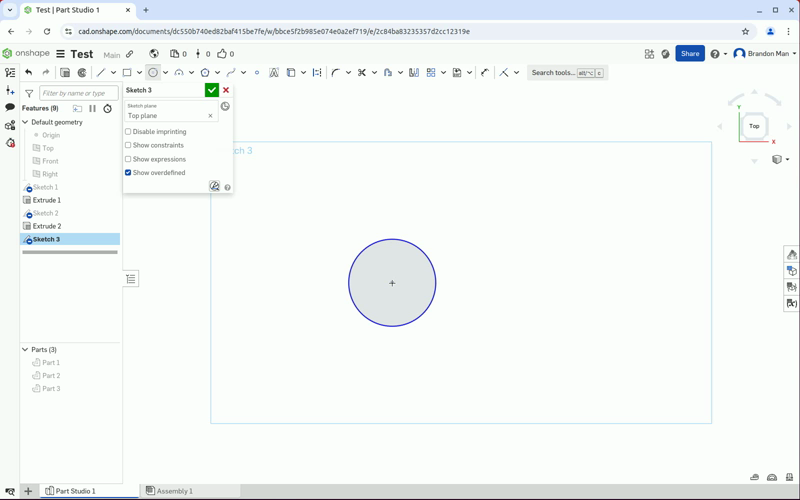
mouse_move(415, 282)
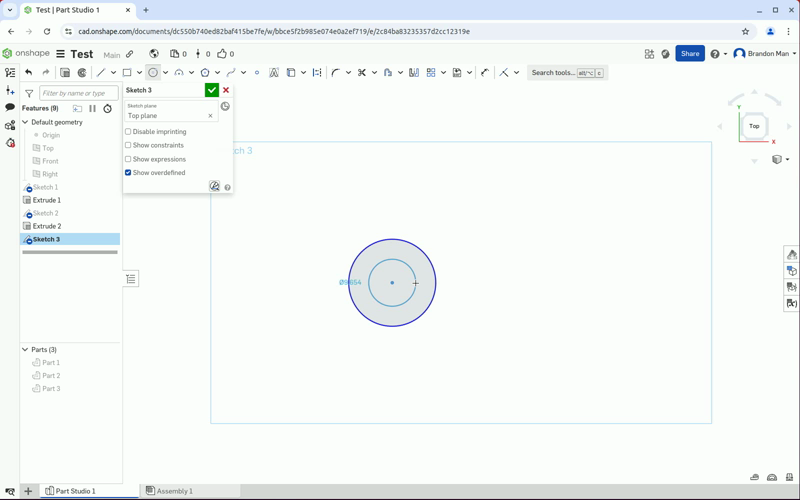
click(415, 282)
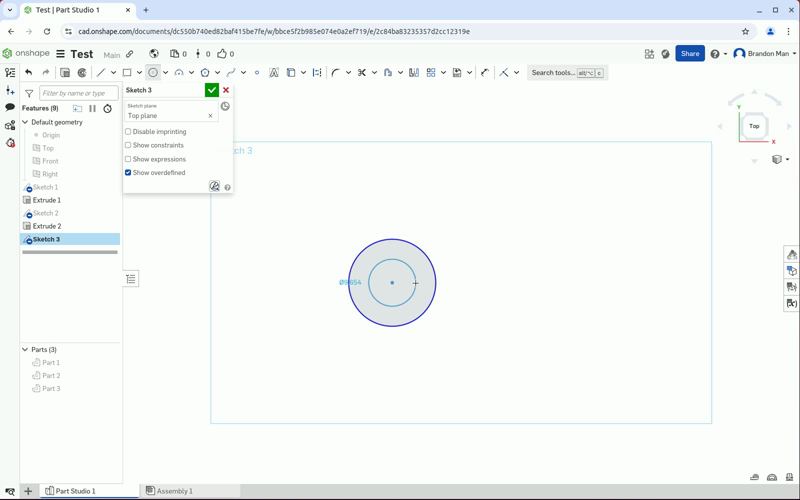
key(esc)
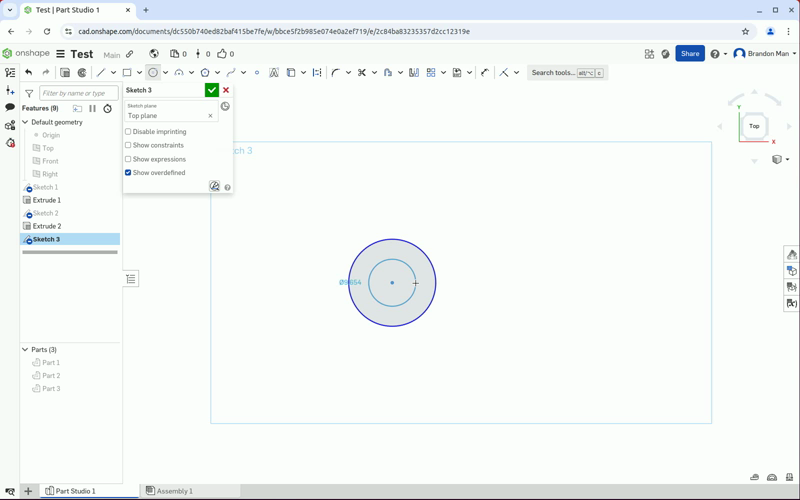
mouse_move(419, 295)
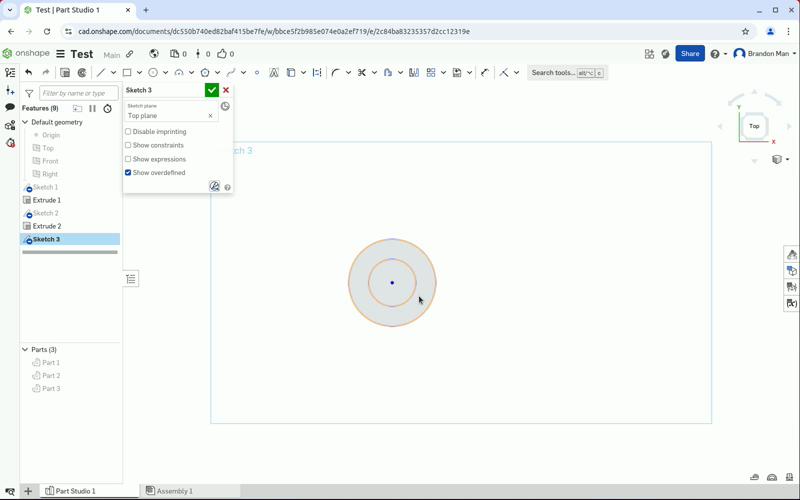
click(419, 295)
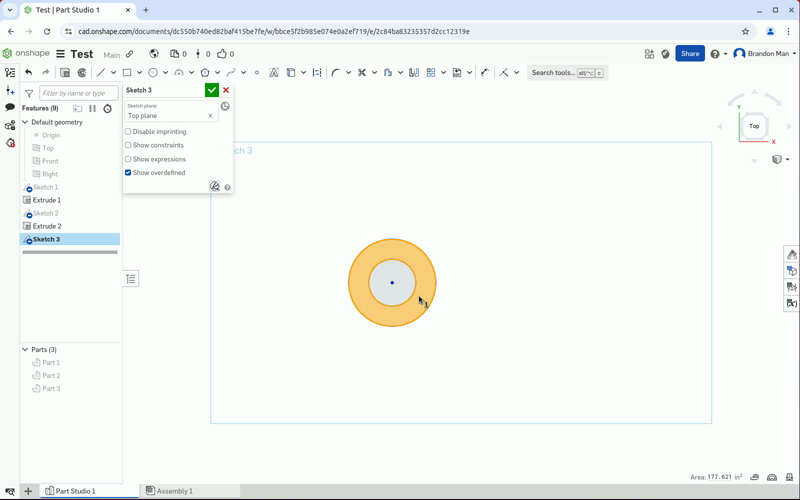
mouse_move(73, 352)
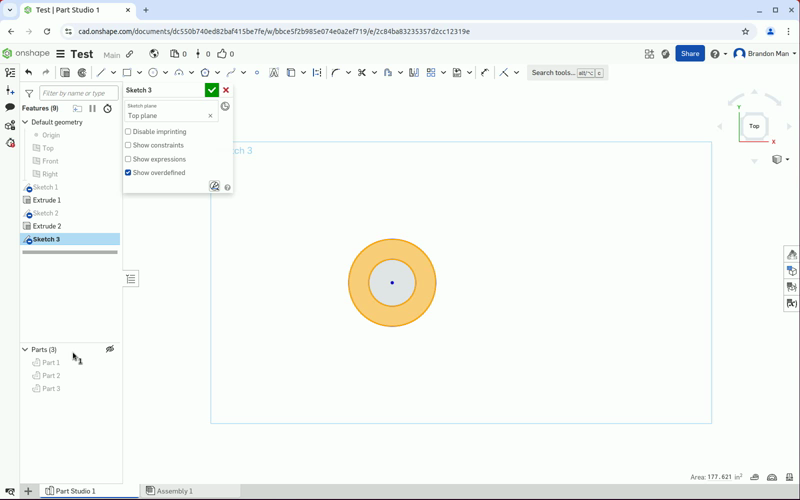
key(shift+y)
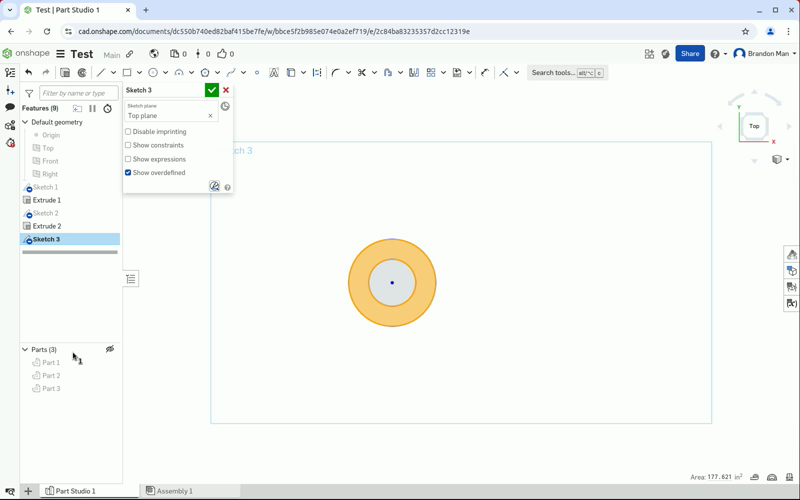
key(shift+e)
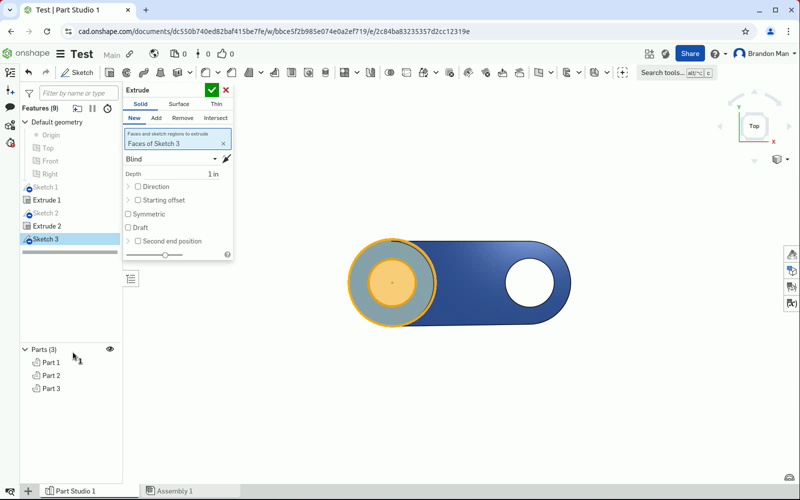
mouse_move(143, 106)
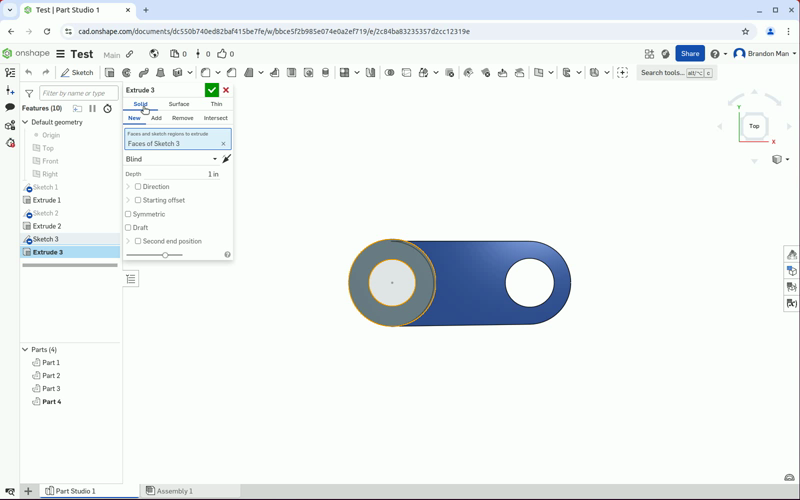
click(143, 106)
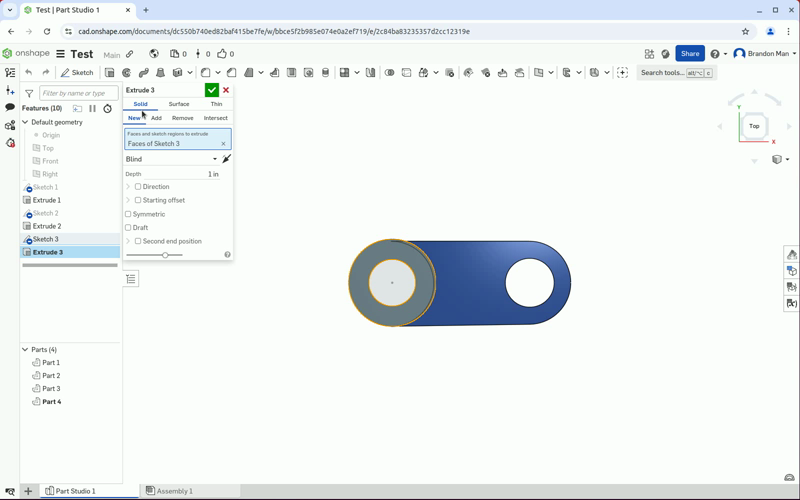
mouse_move(137, 120)
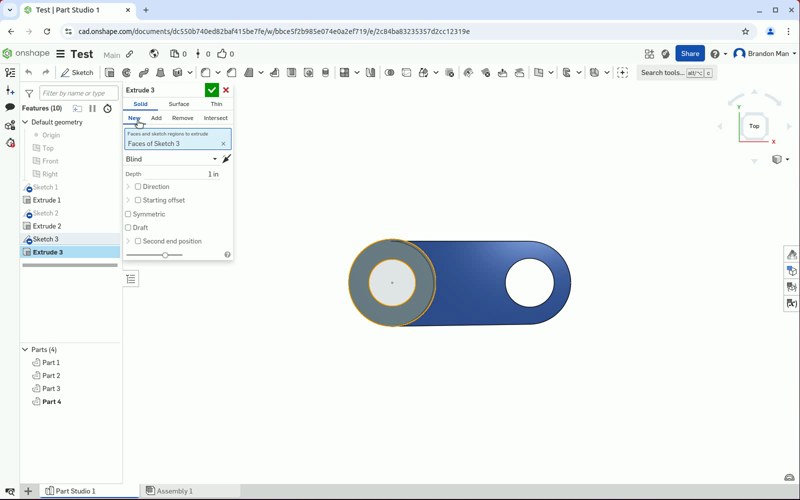
click(137, 120)
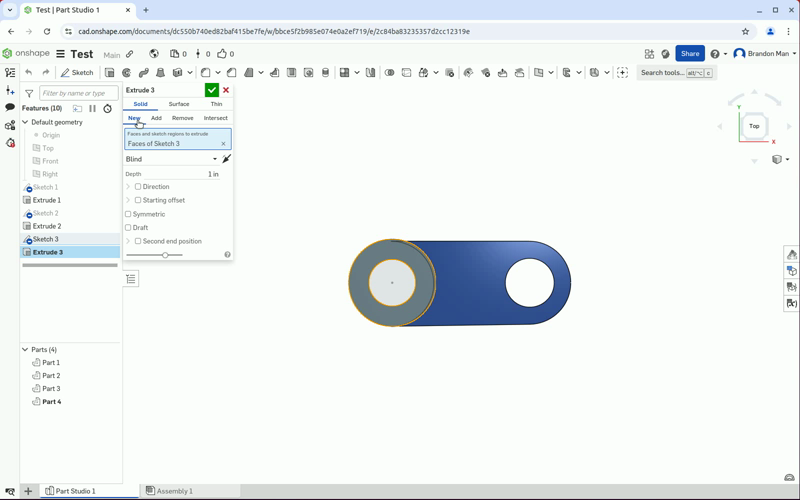
key(tab, 4)
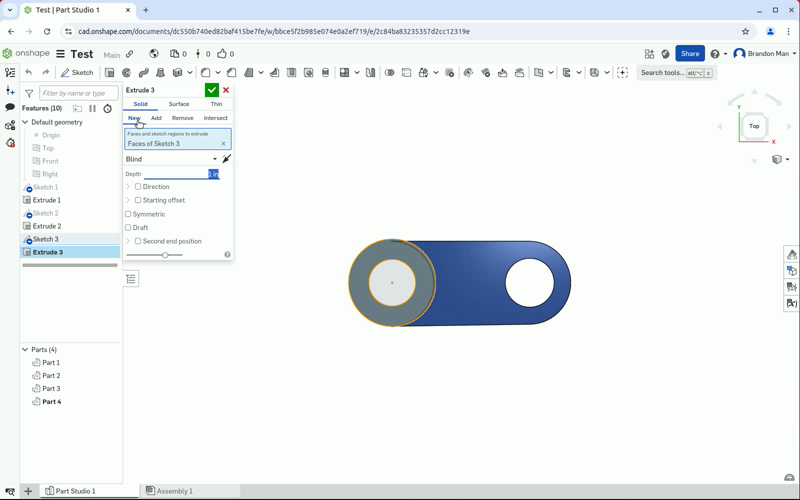
text(15.165)
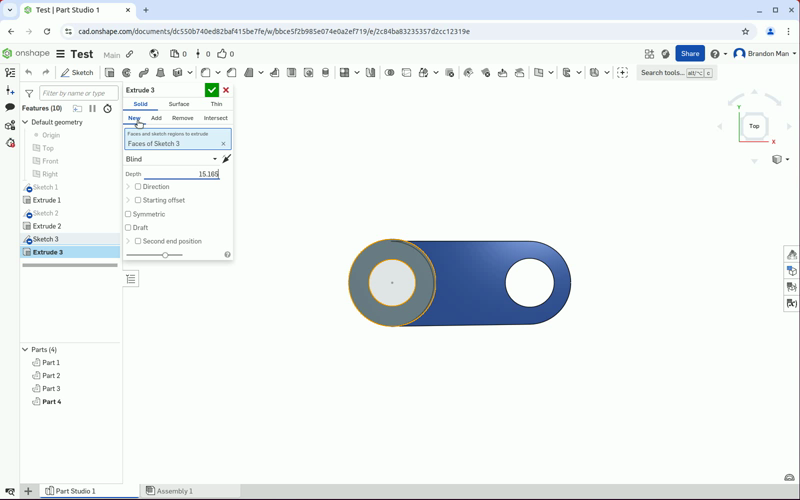
key(enter)
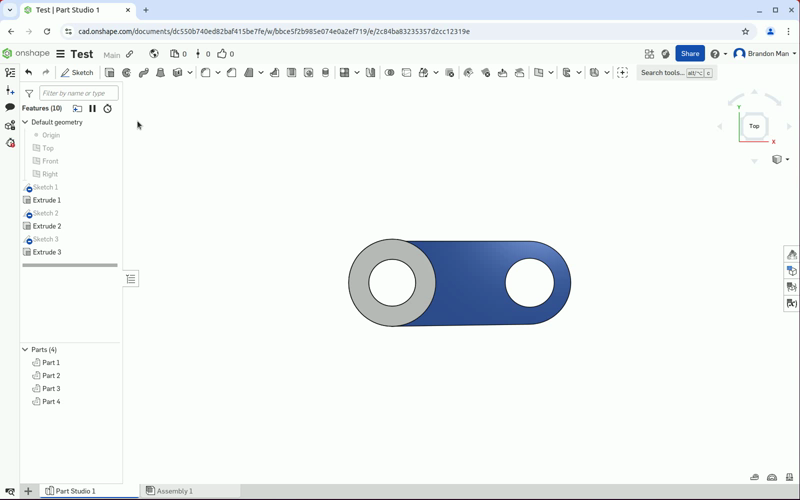
key(shift+h)
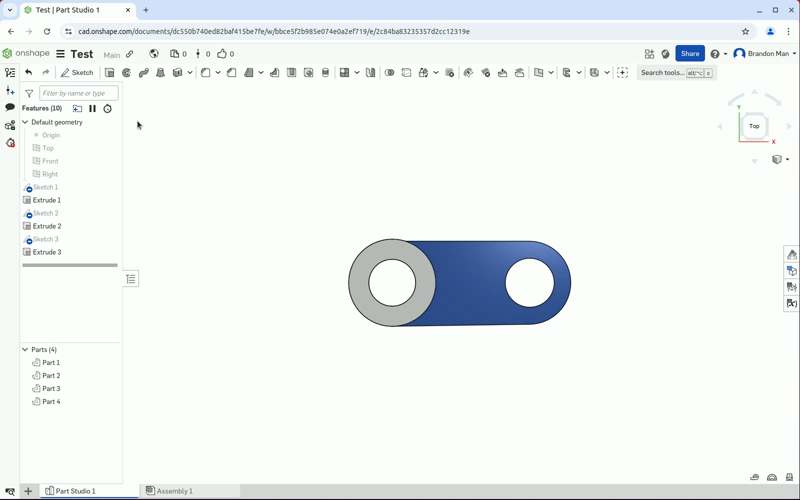
key(shift+h)
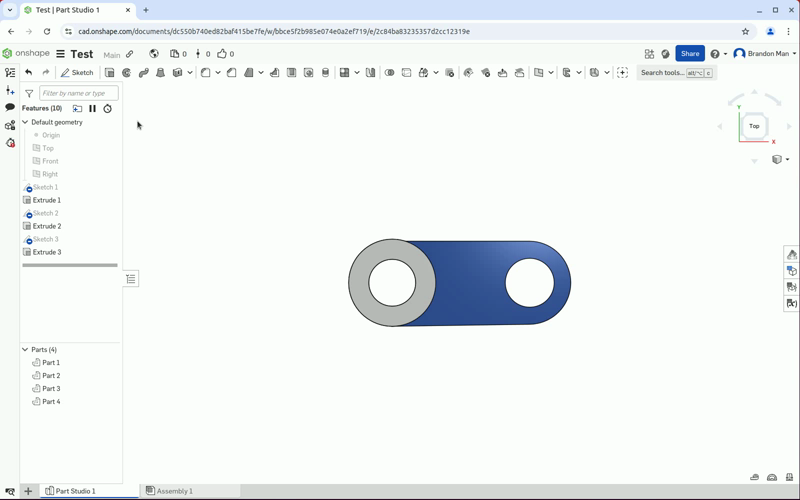
key(shift+7)
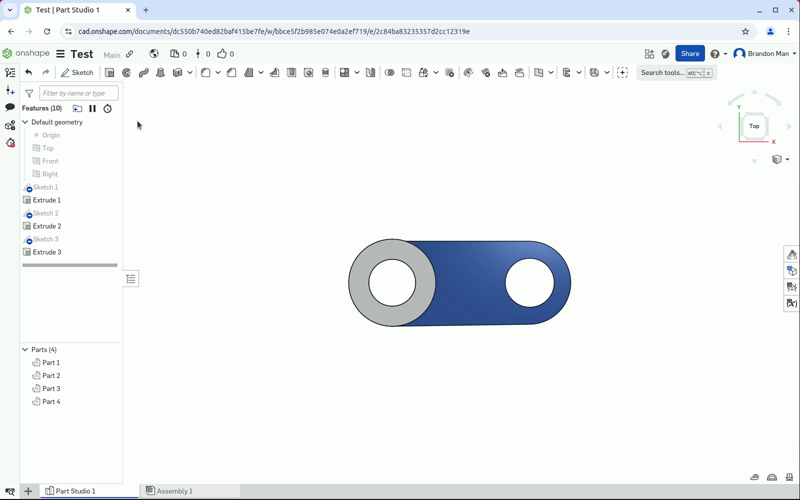
key(up, 3)
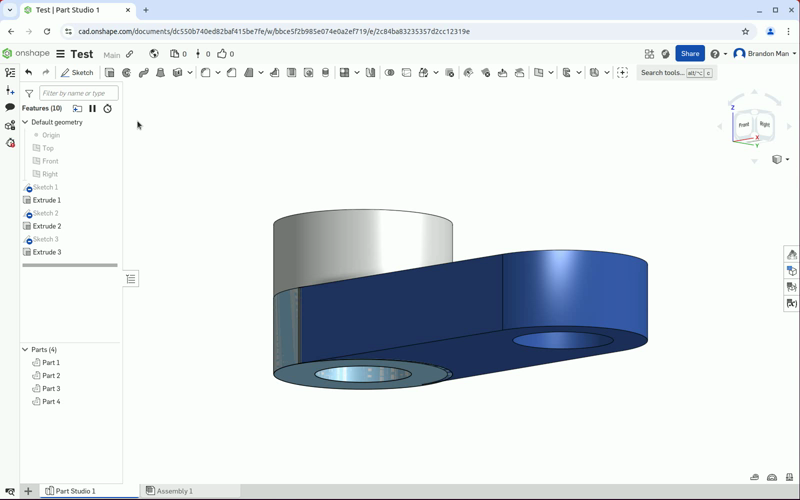
key(left, 3)
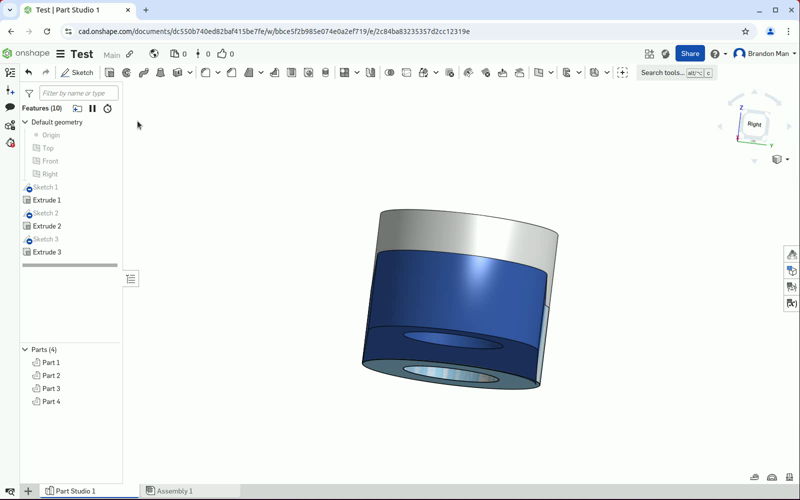
key(right, 3)
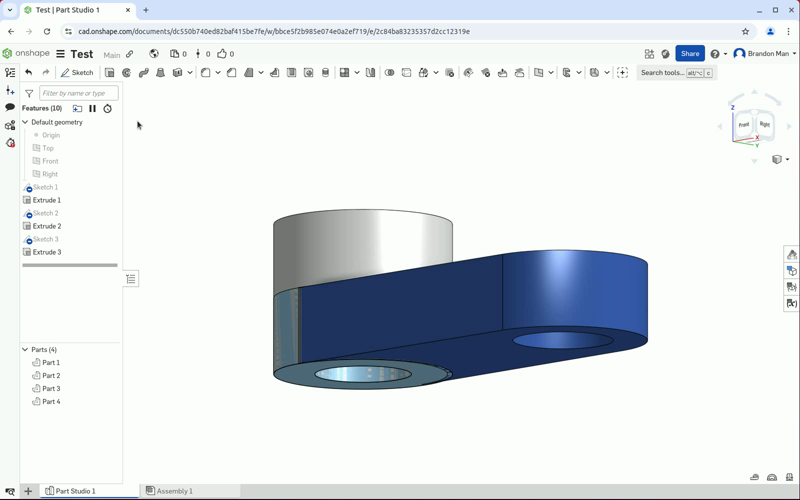
key(down, 3)
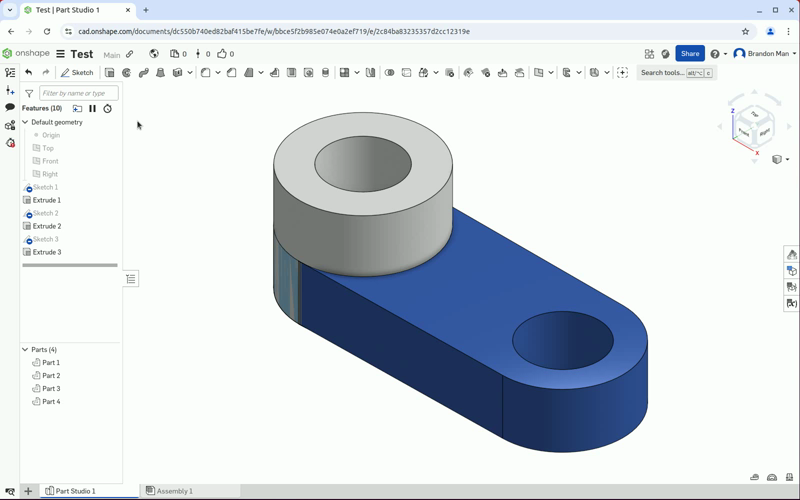
mouse_move(73, 189)
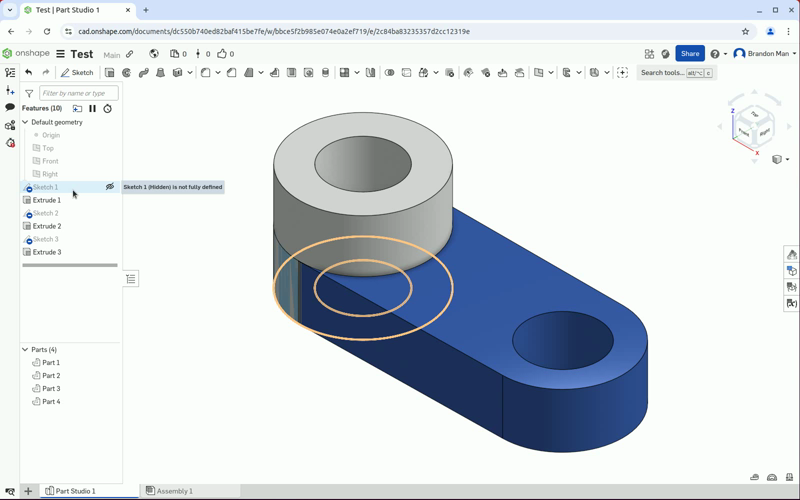
click(73, 189)